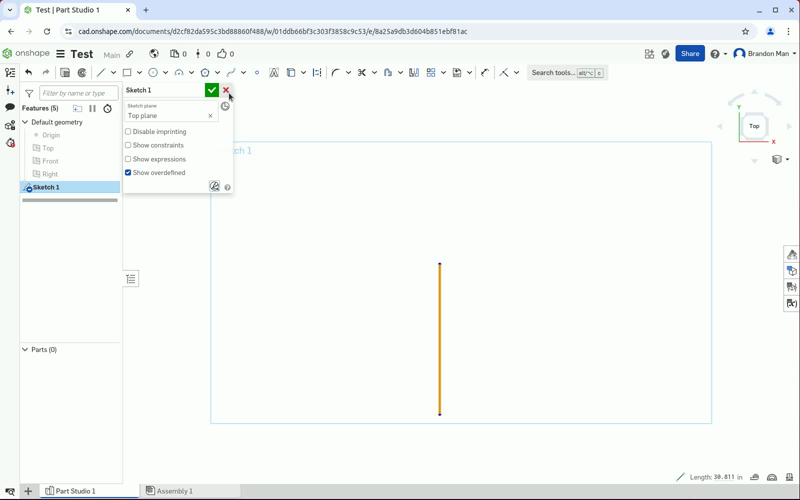
key(shift+h)
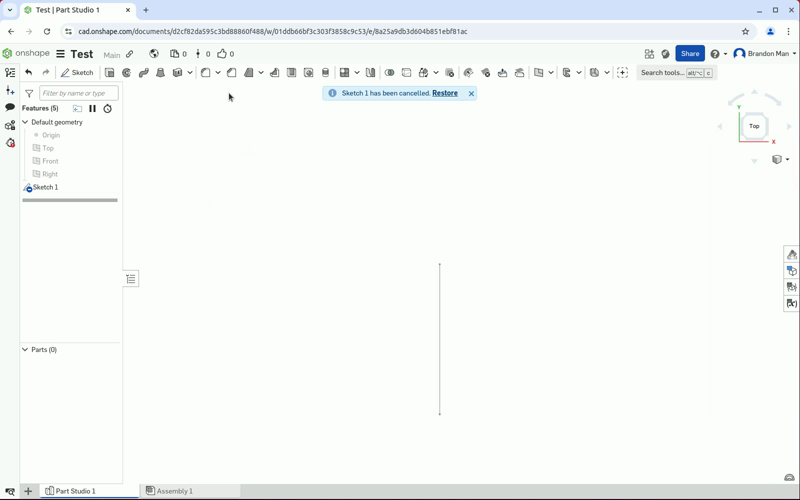
mouse_move(73, 352)
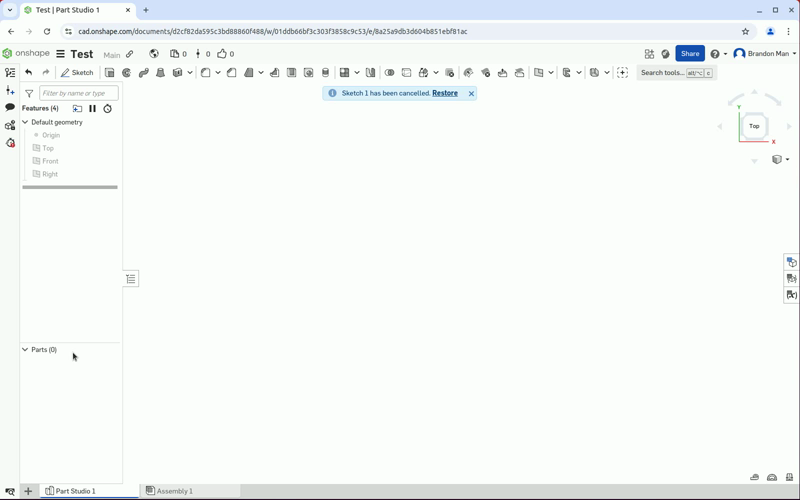
key(y)
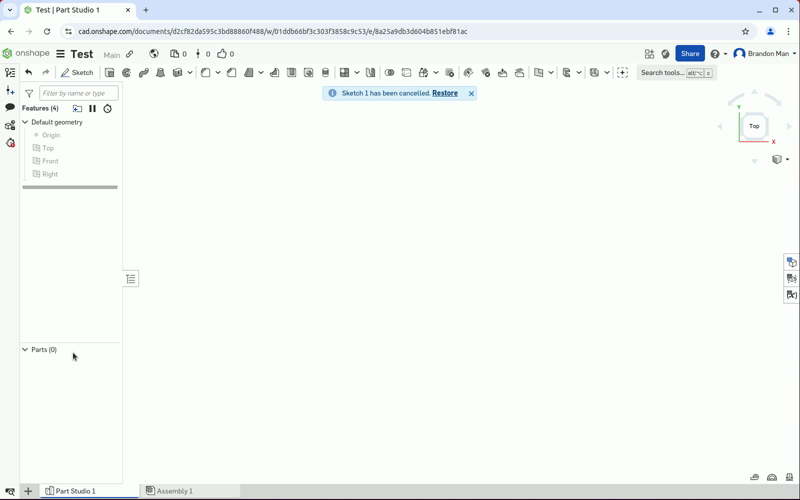
key(shift+p)
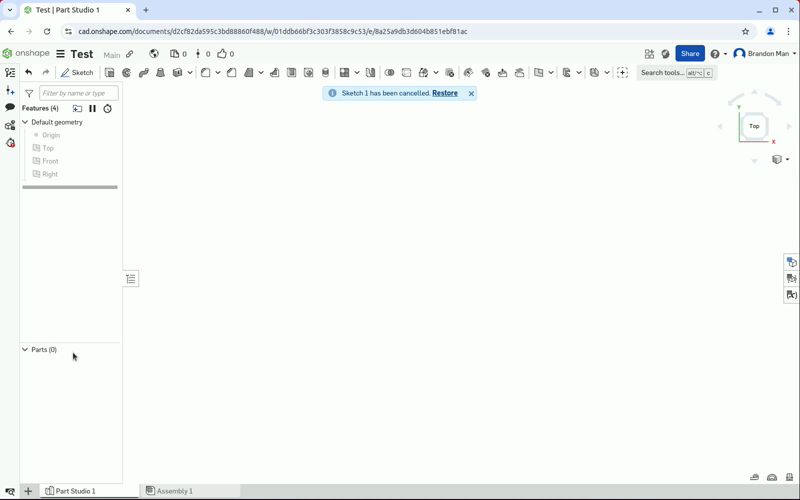
key(space)
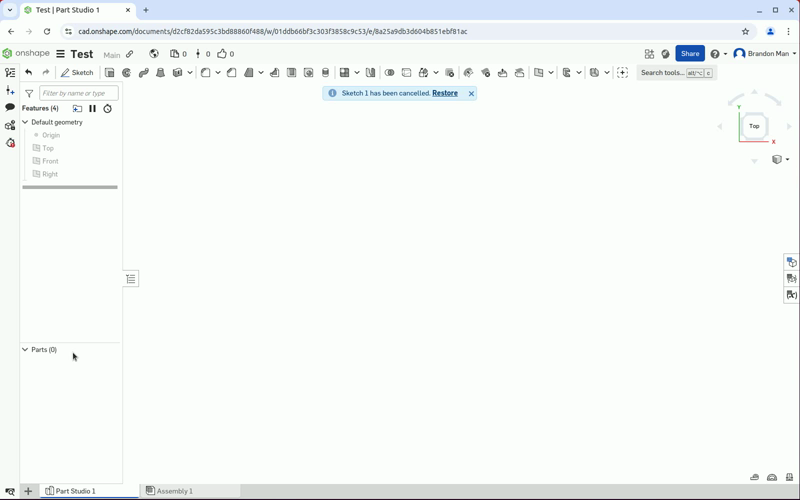
key_down(shift)
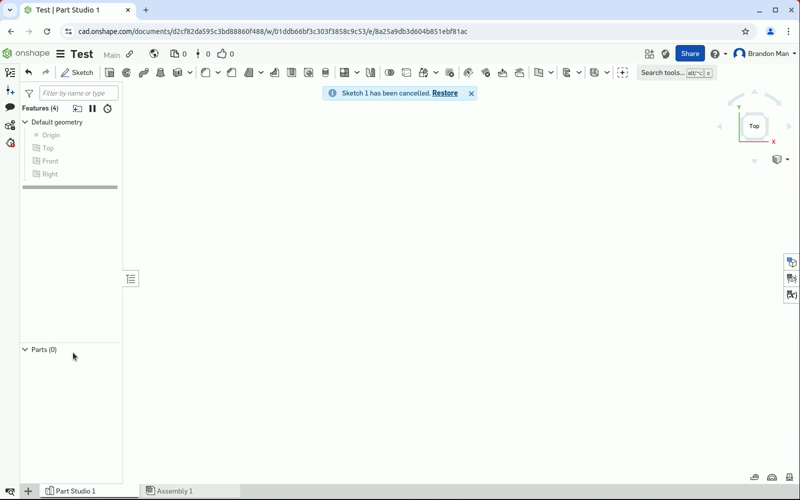
key(up)
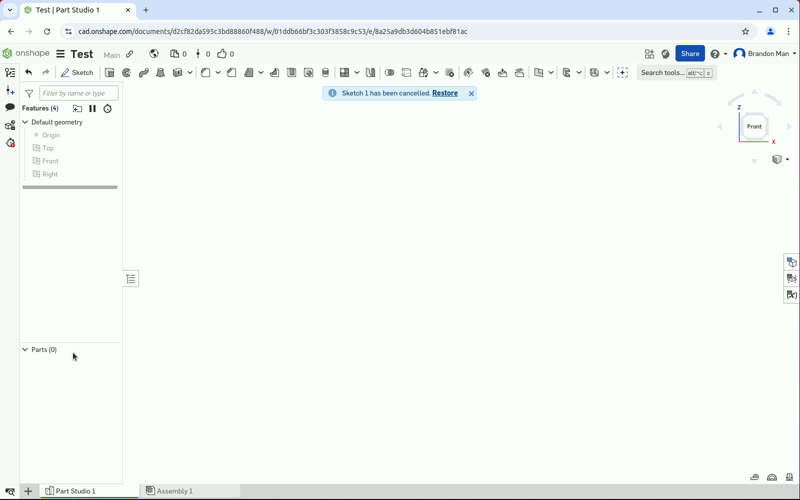
key_up(shift)
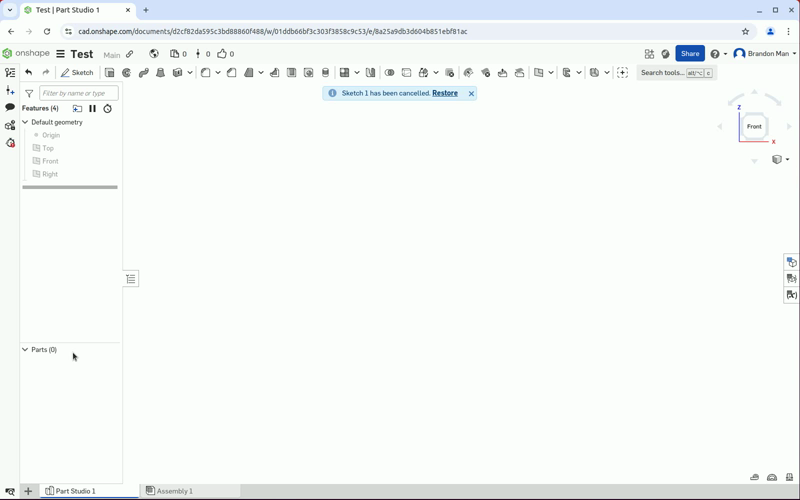
key(space)
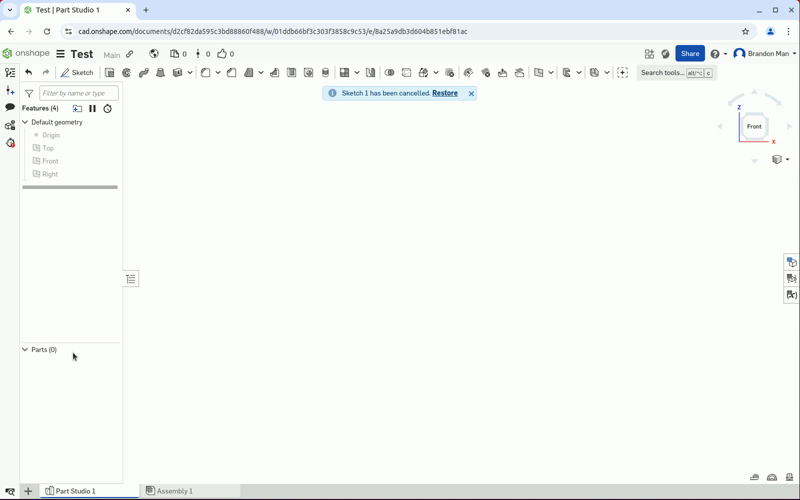
key_down(shift)
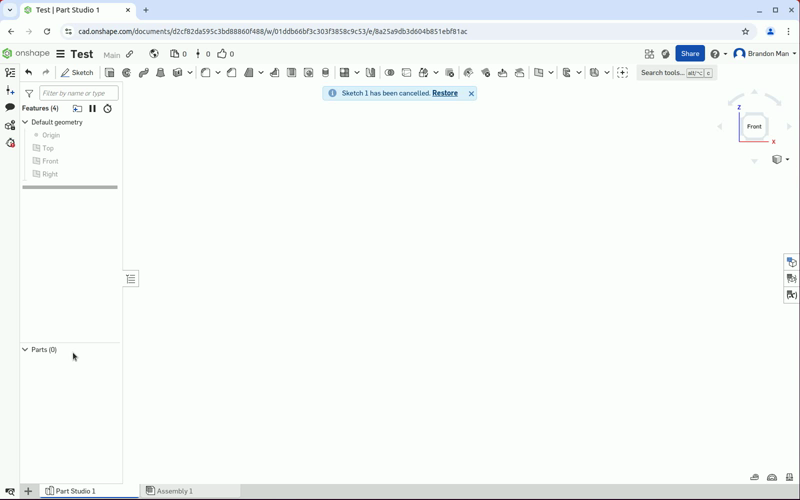
key(left)
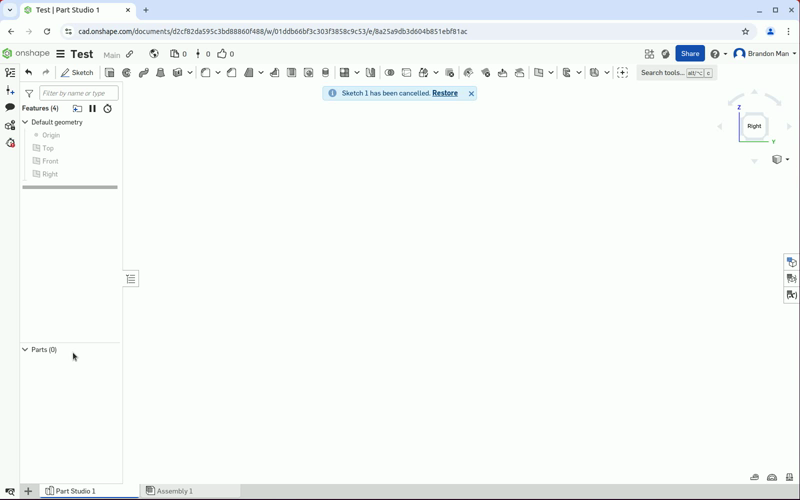
key_up(shift)
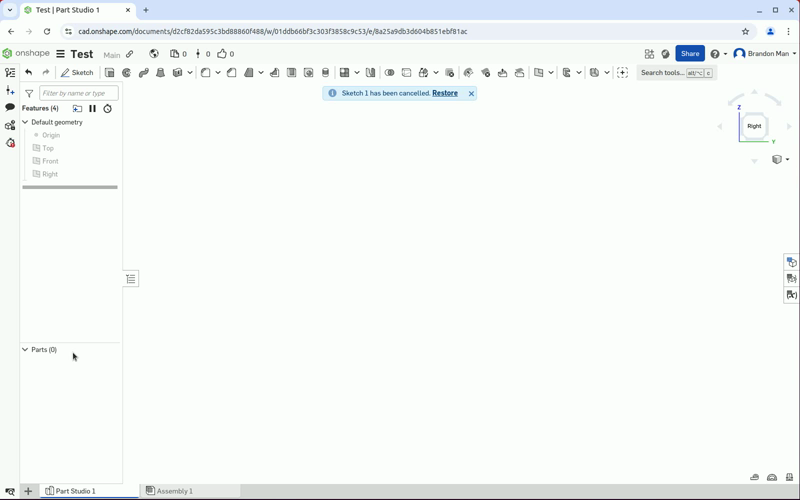
mouse_move(73, 352)
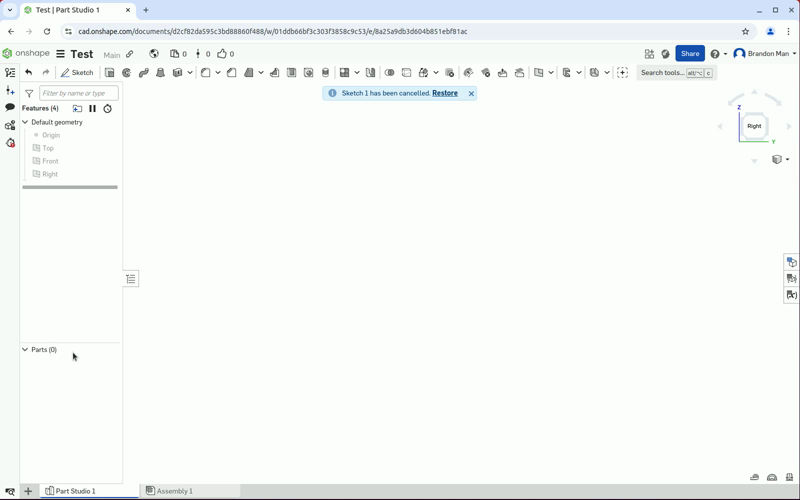
key(shift+y)
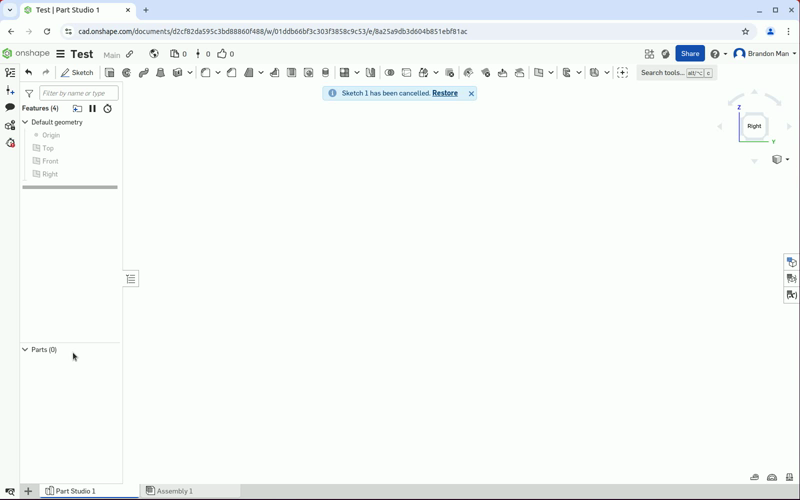
key(shift+s)
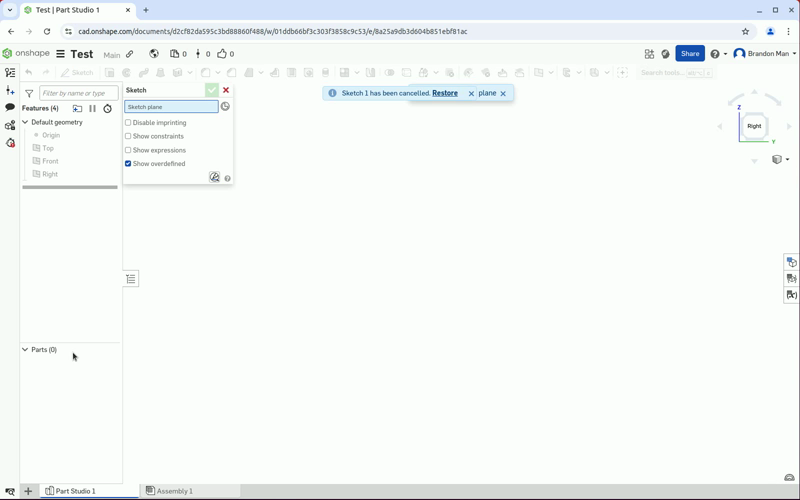
mouse_move(73, 176)
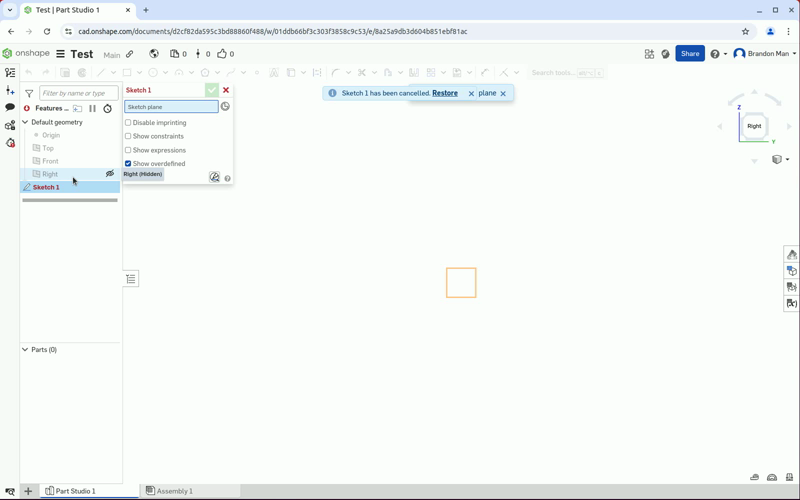
click(73, 176)
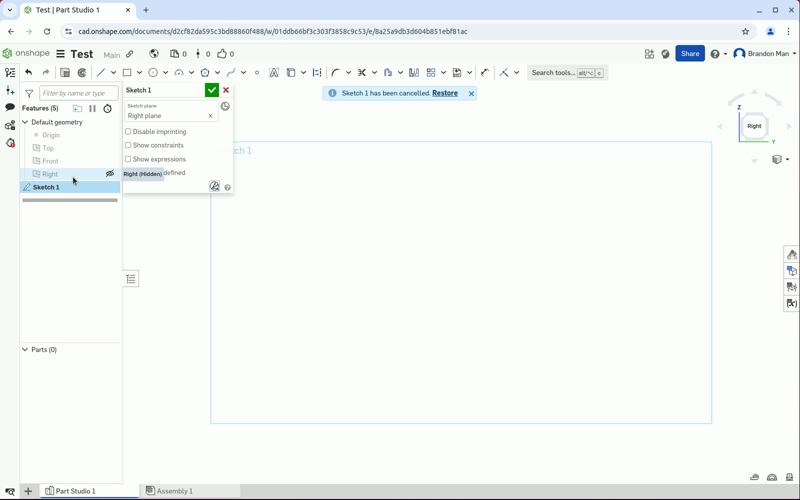
mouse_move(73, 352)
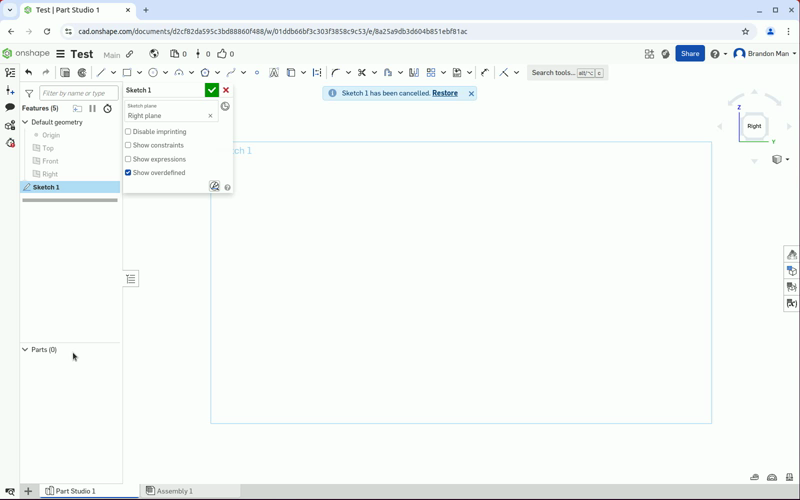
key(y)
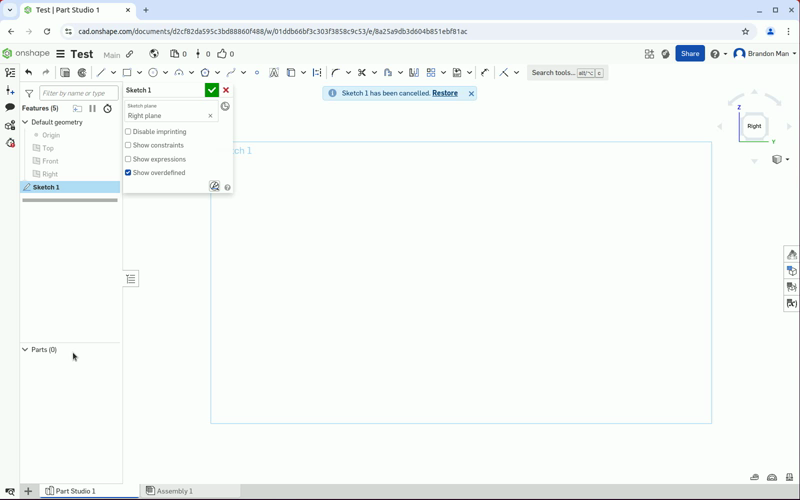
key(a)
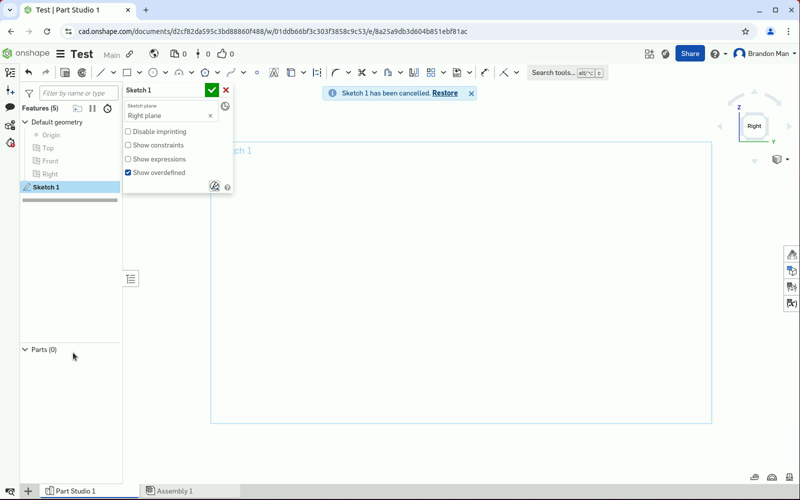
key_down(shift)
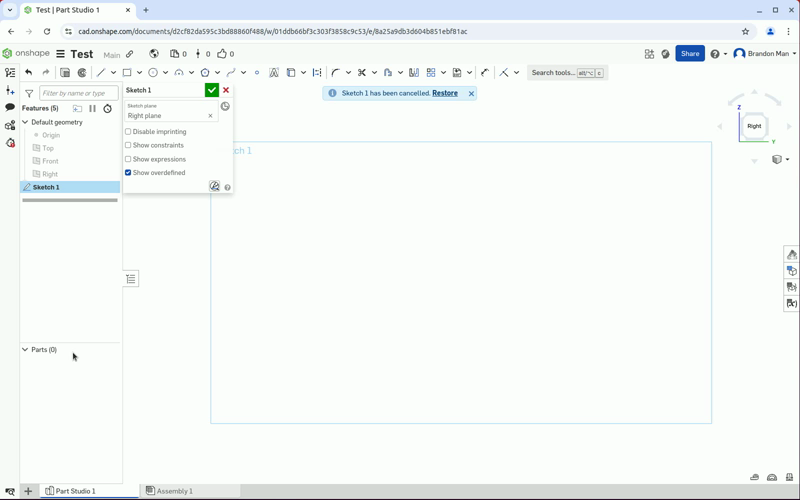
mouse_move(397, 339)
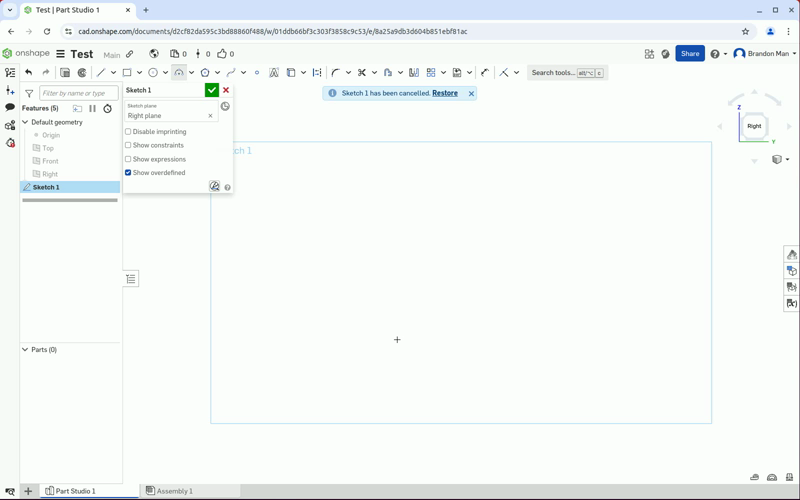
click(397, 339)
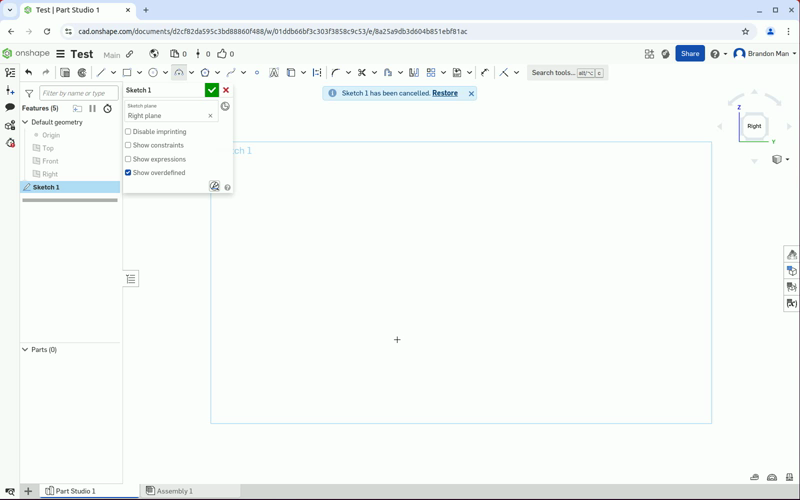
key_up(shift)
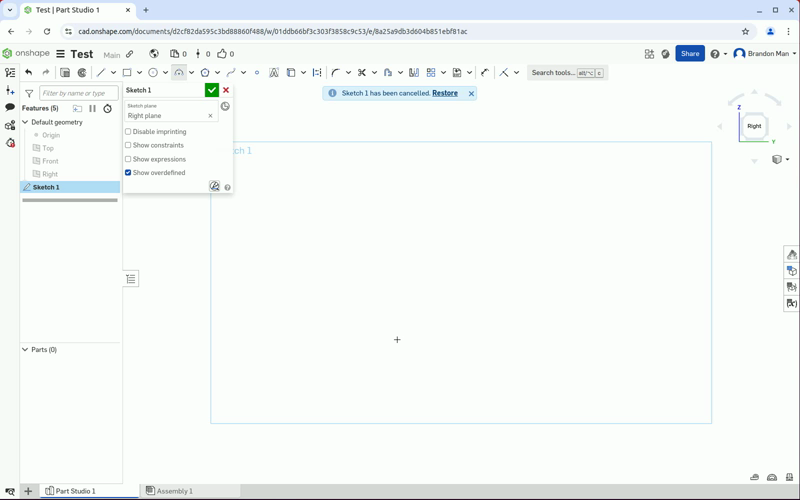
key_down(shift)
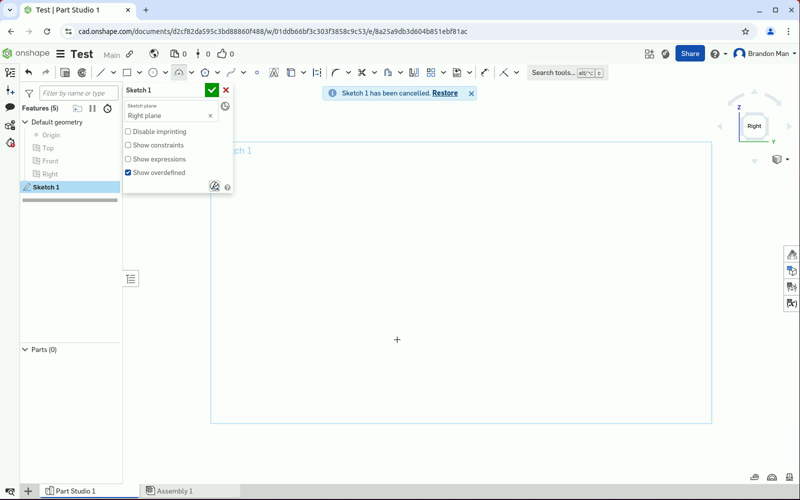
mouse_move(461, 367)
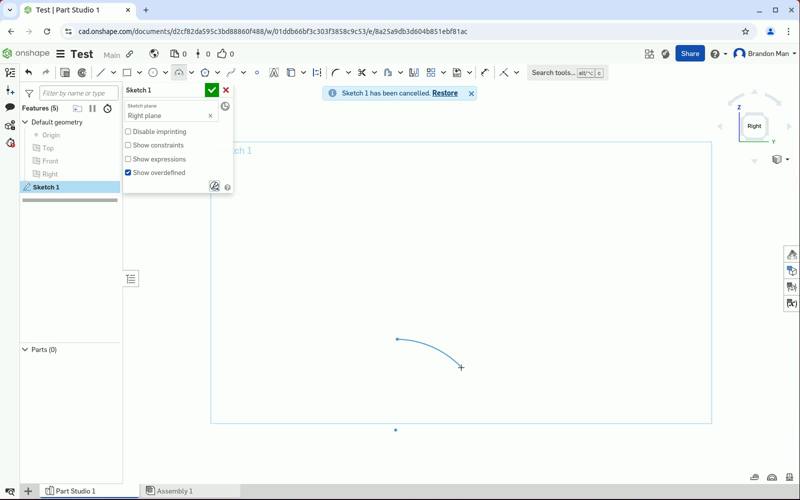
click(461, 367)
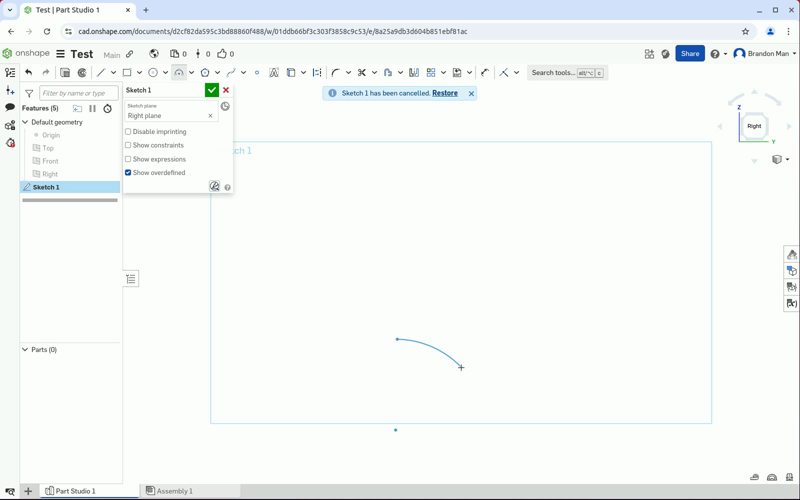
mouse_move(426, 360)
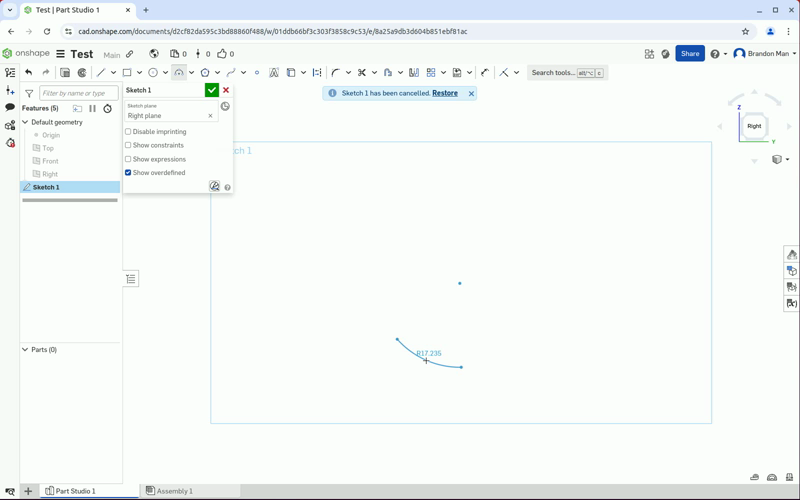
click(426, 360)
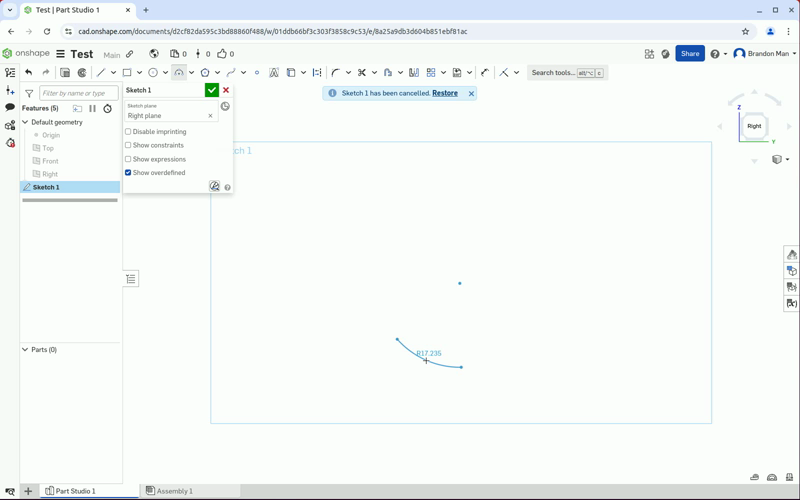
key_up(shift)
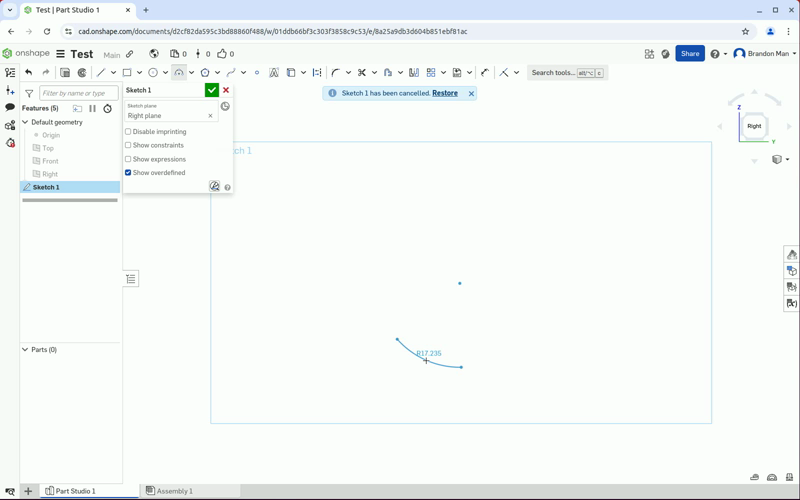
key(esc)
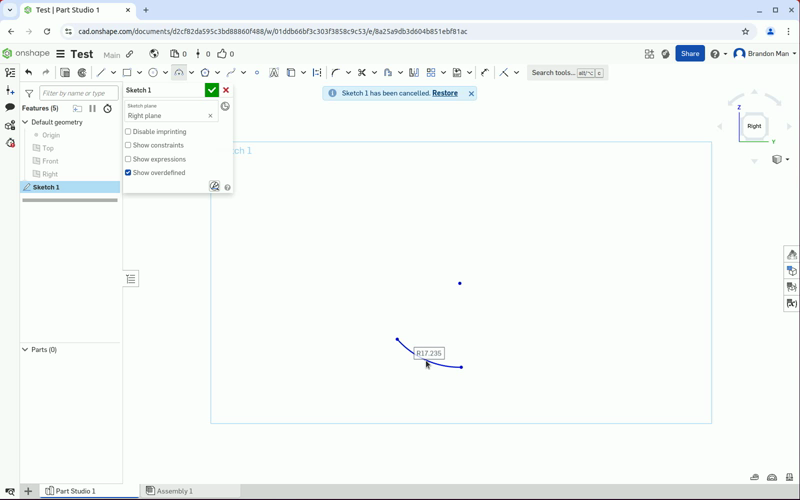
key(l)
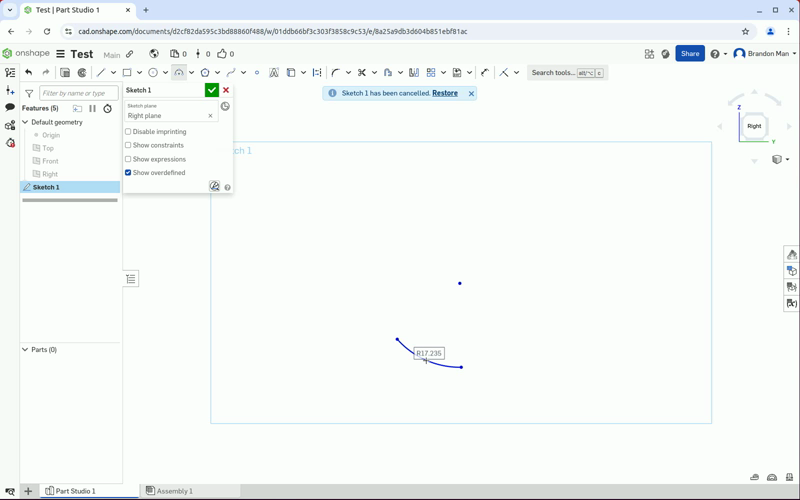
mouse_move(461, 367)
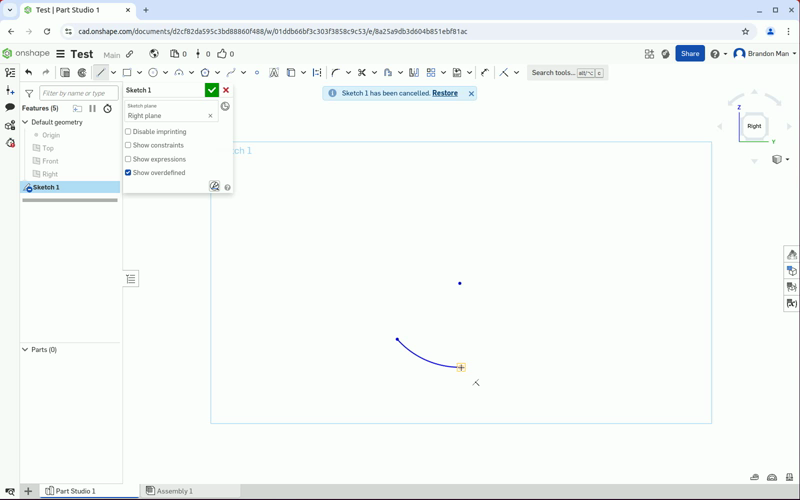
click(461, 367)
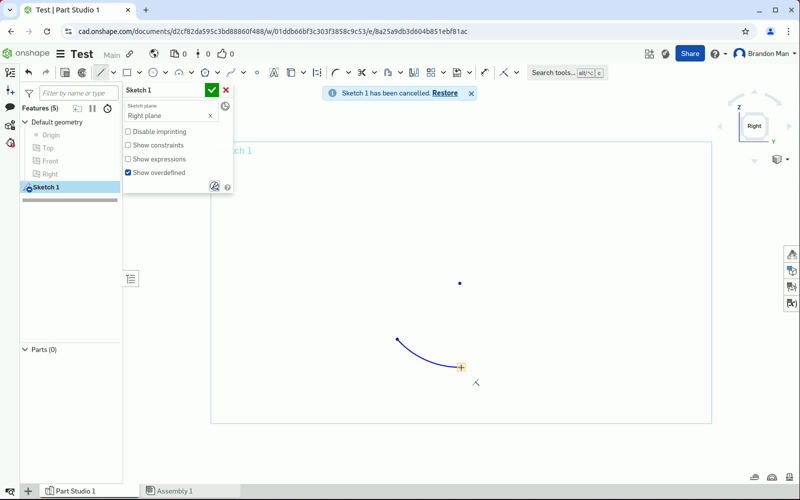
key_down(shift)
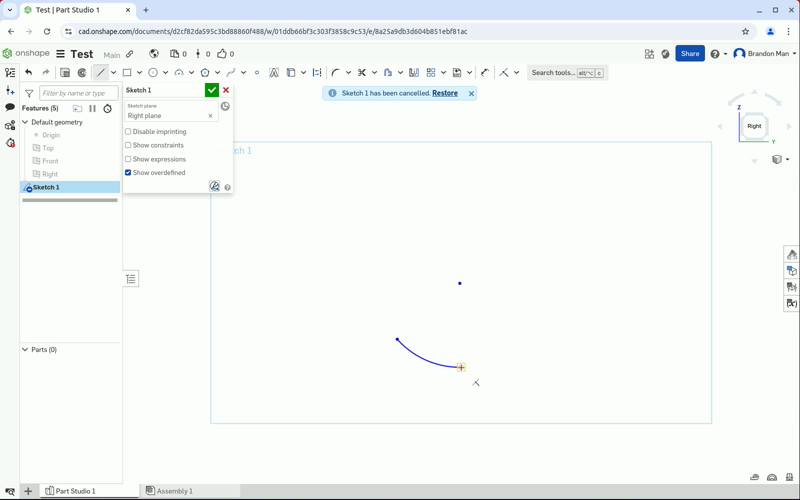
mouse_move(491, 367)
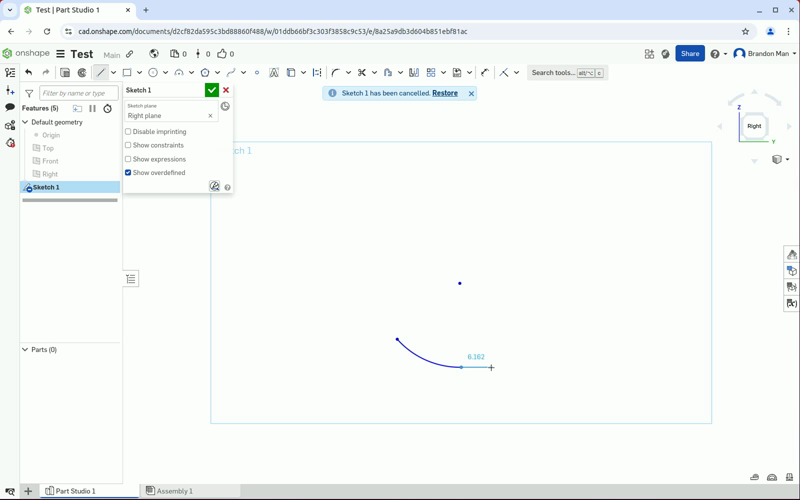
mouse_move(461, 311)
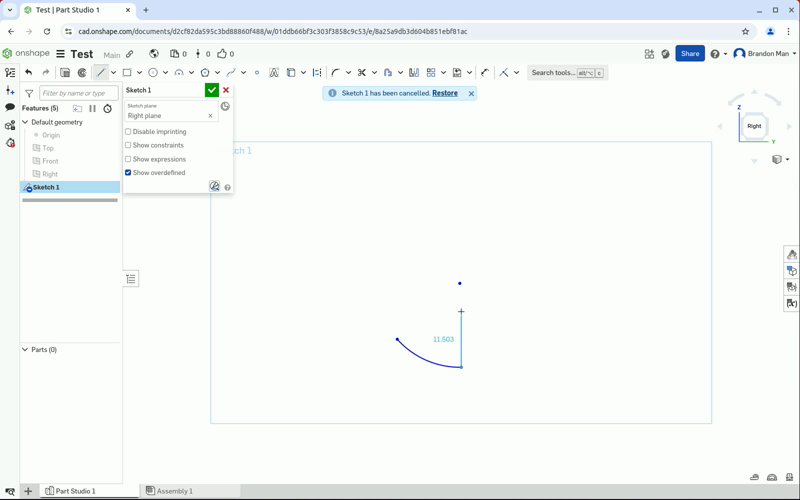
click(461, 311)
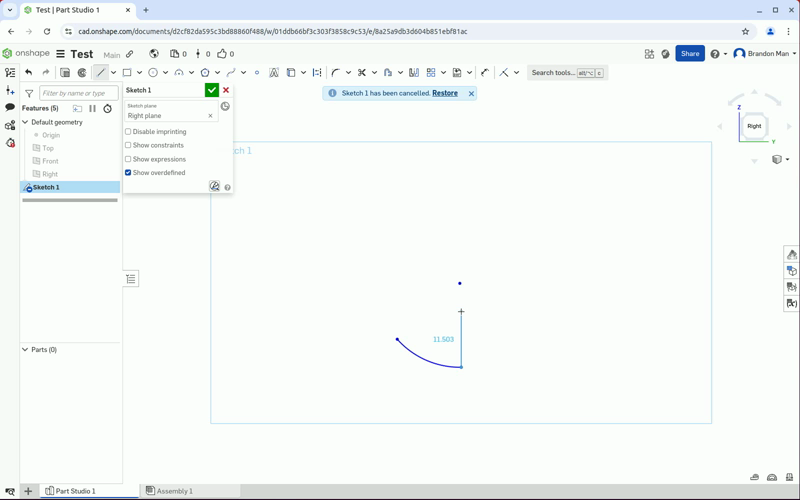
key_up(shift)
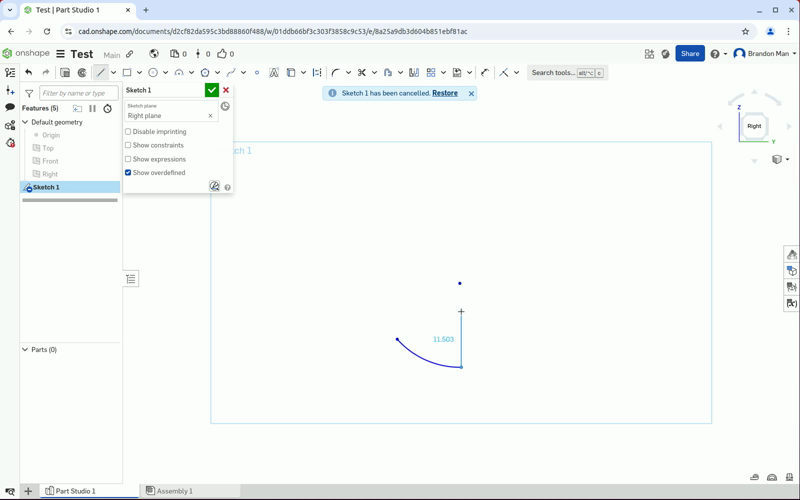
key(esc)
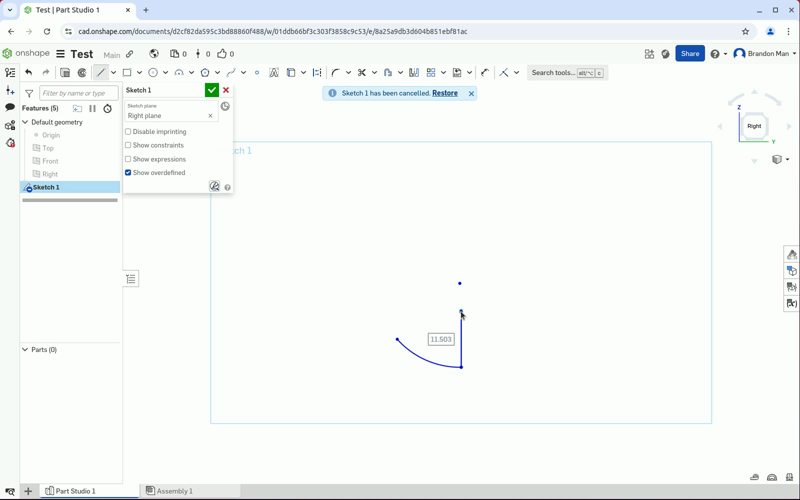
key(a)
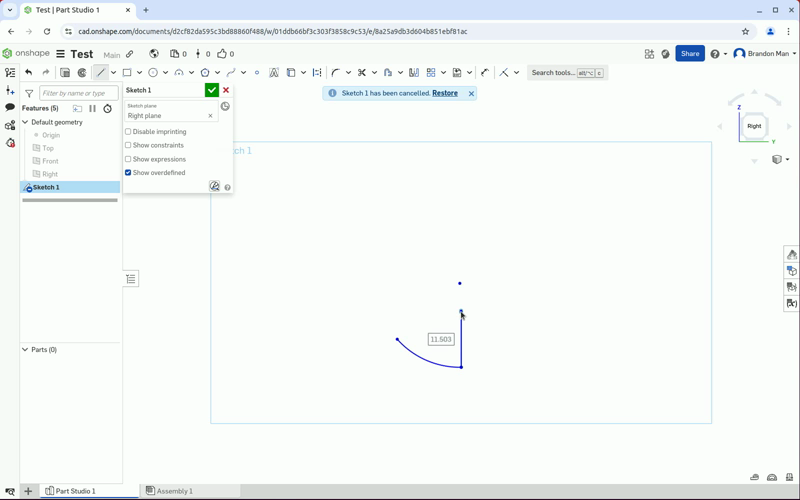
mouse_move(461, 311)
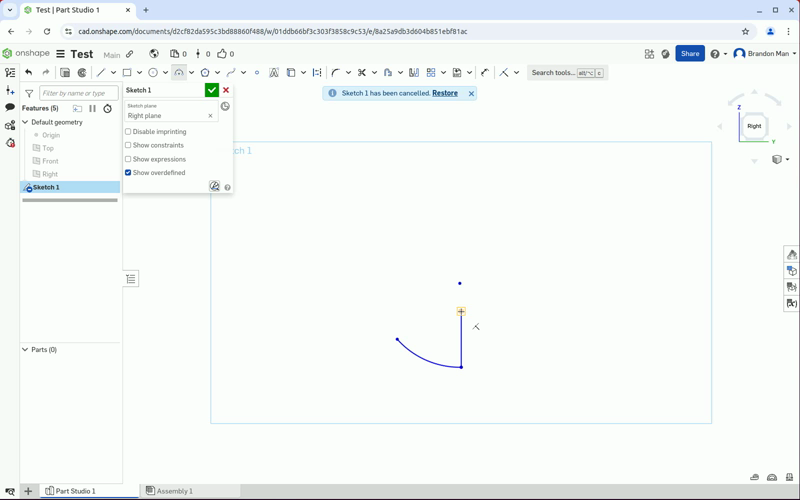
click(461, 311)
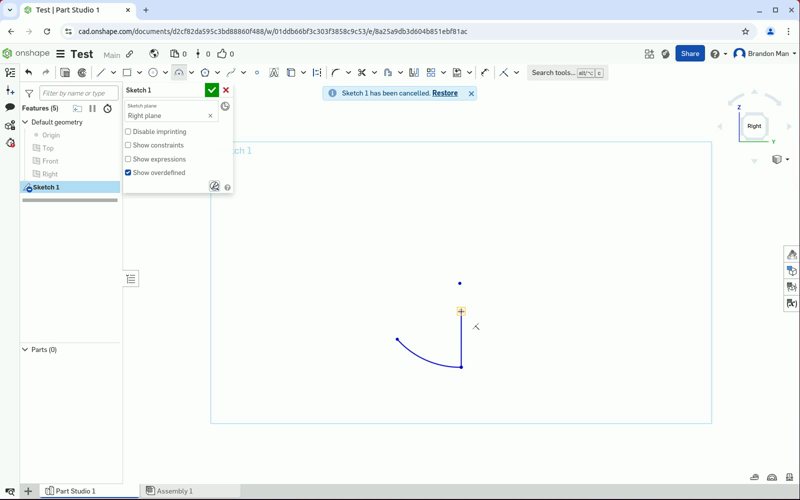
key_down(shift)
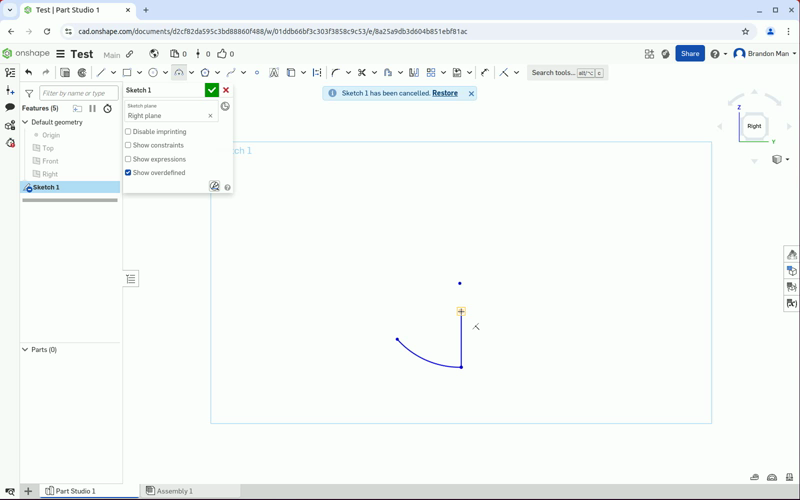
mouse_move(433, 282)
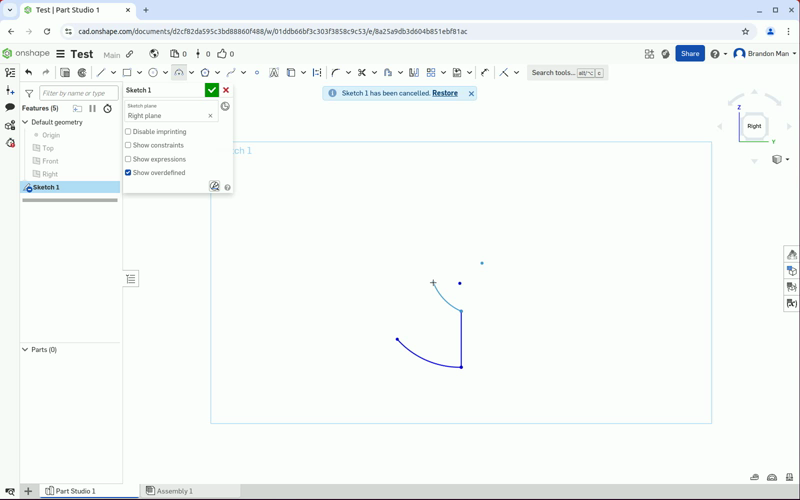
click(433, 282)
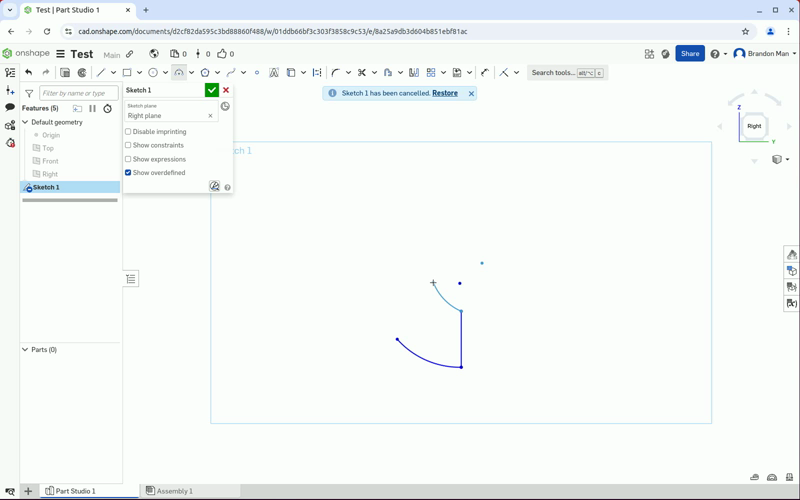
mouse_move(441, 302)
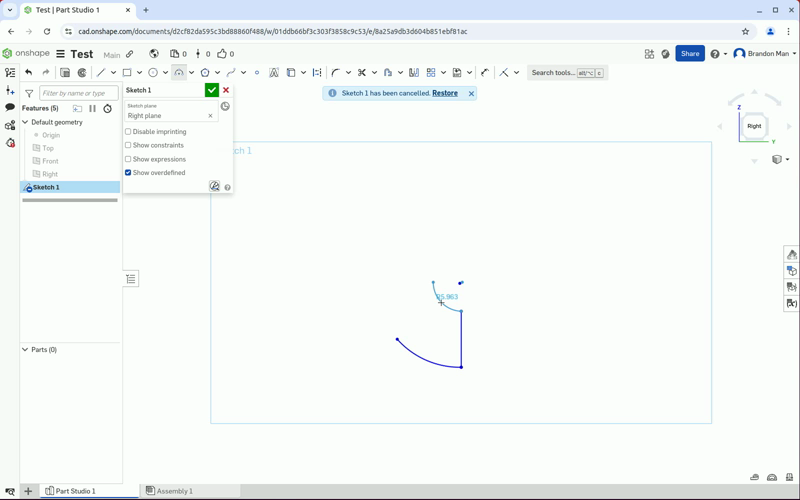
click(441, 302)
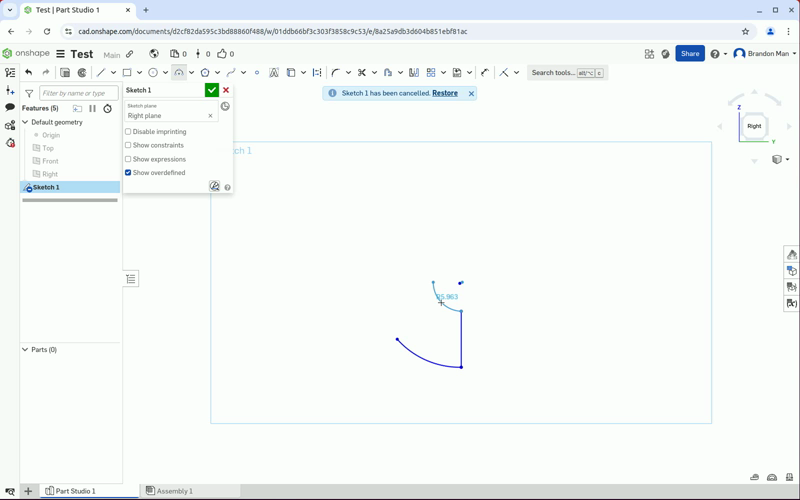
key_up(shift)
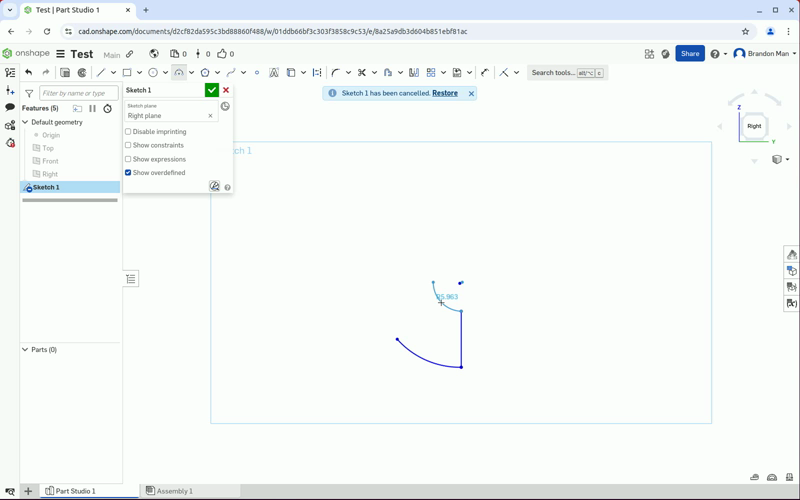
key(esc)
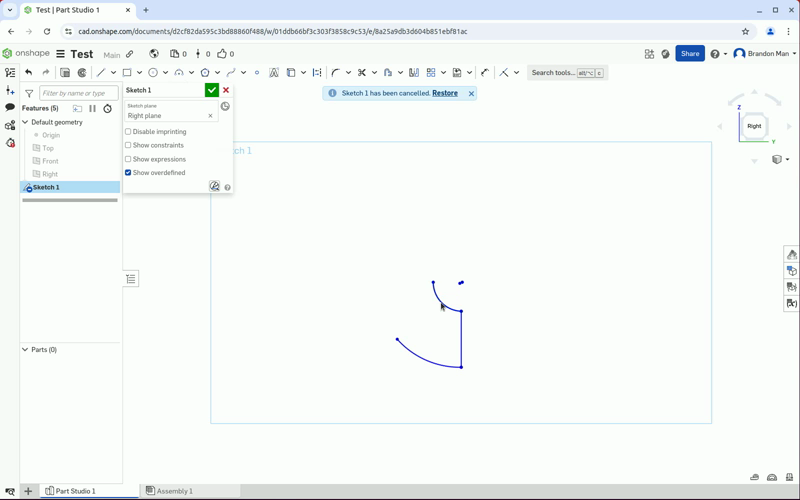
key(l)
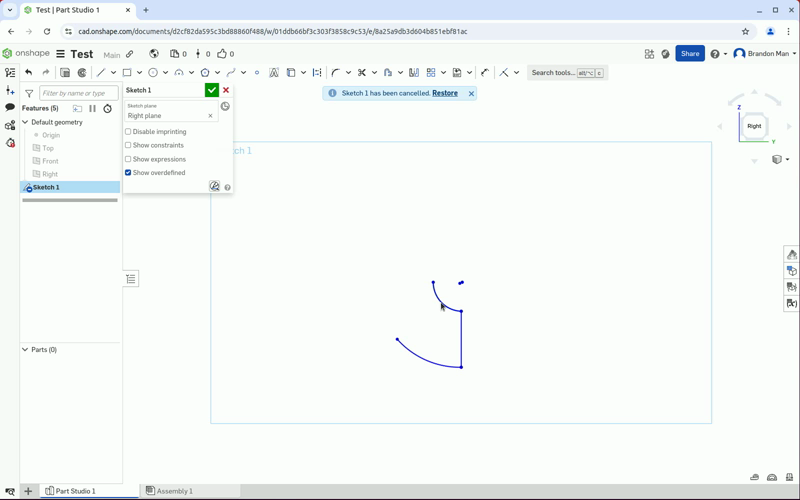
mouse_move(433, 282)
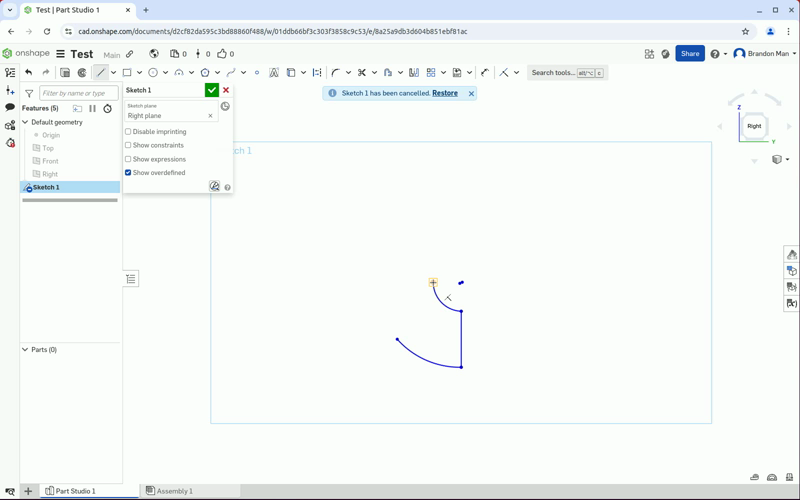
click(433, 282)
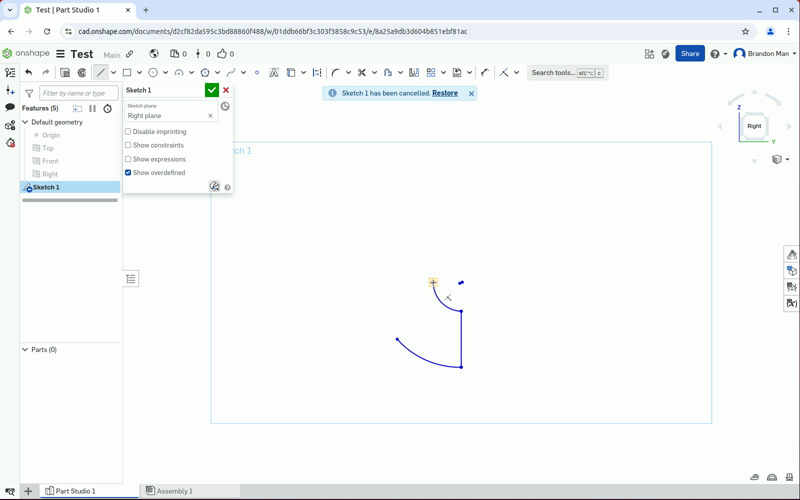
key_down(shift)
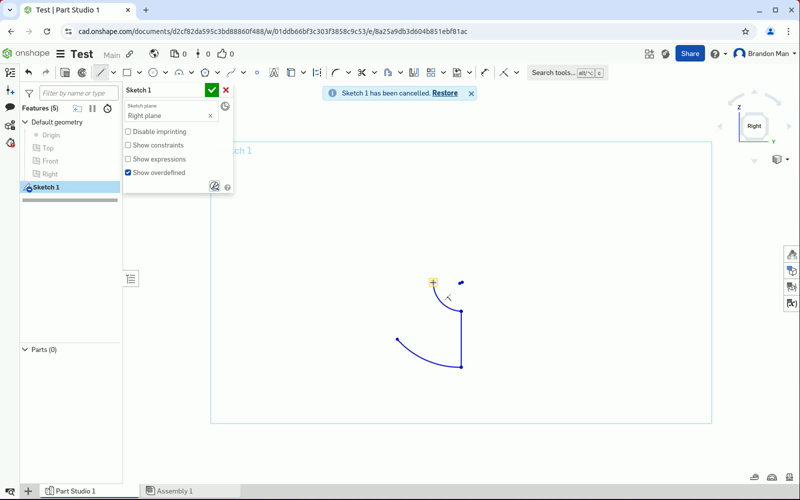
mouse_move(463, 282)
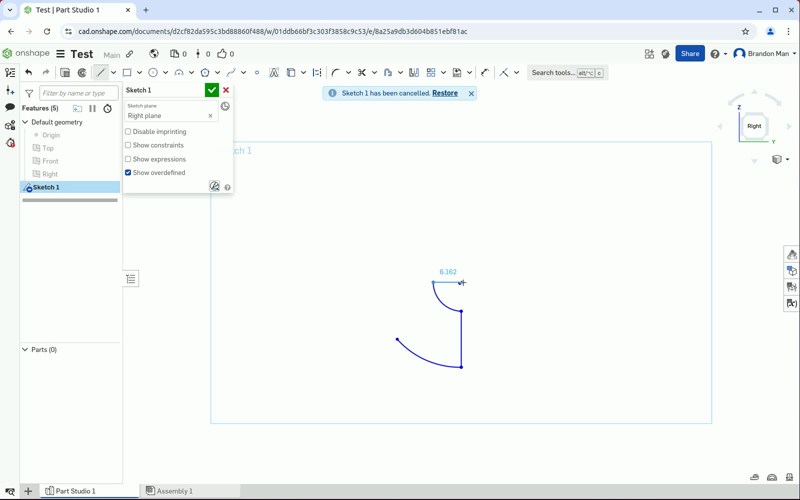
mouse_move(397, 282)
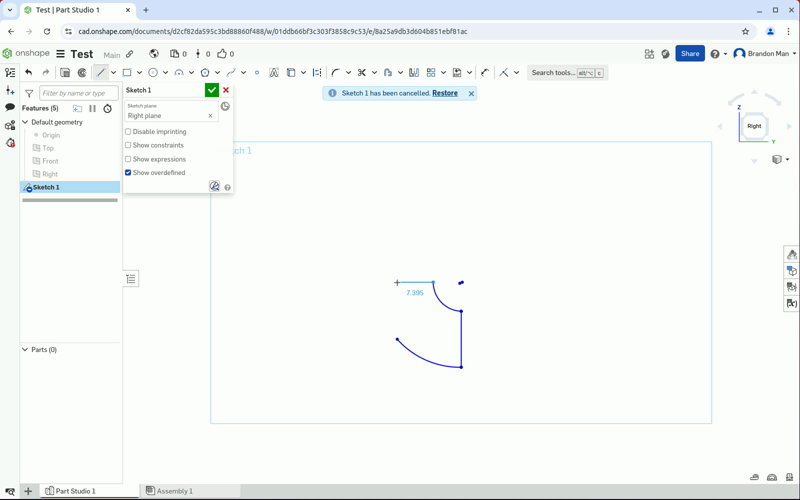
click(397, 282)
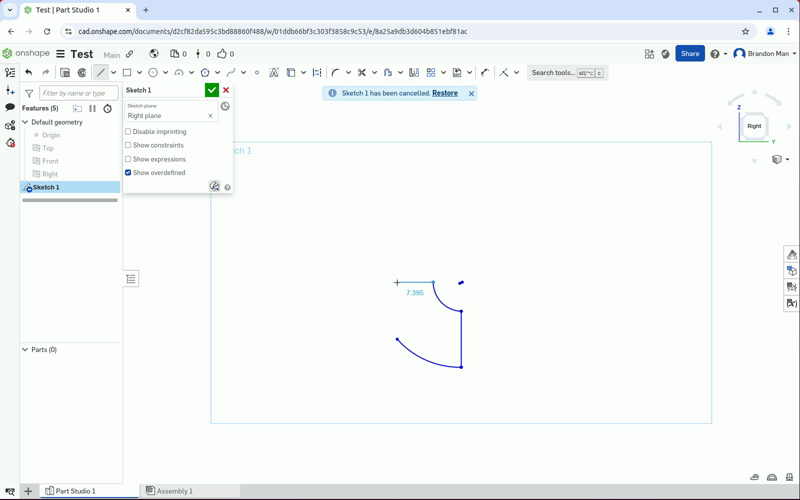
key_up(shift)
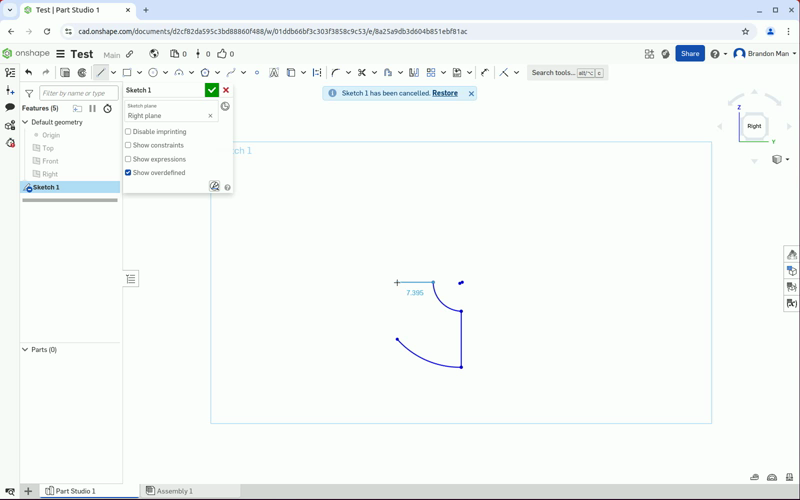
mouse_move(427, 282)
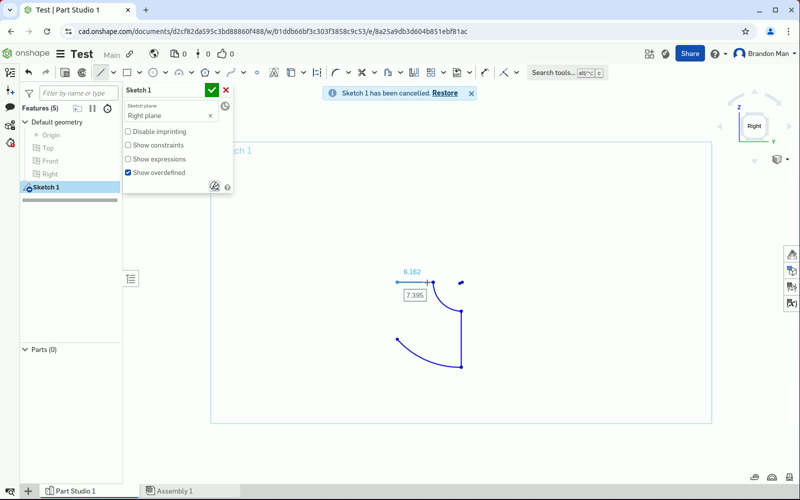
key_down(shift)
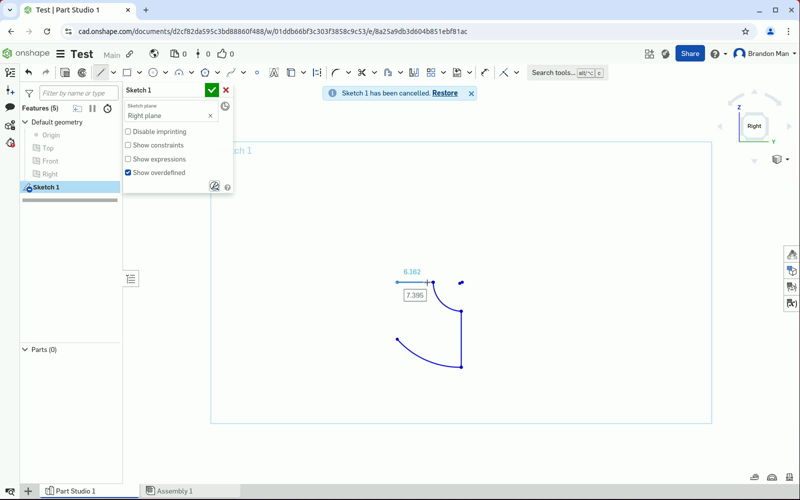
mouse_move(397, 339)
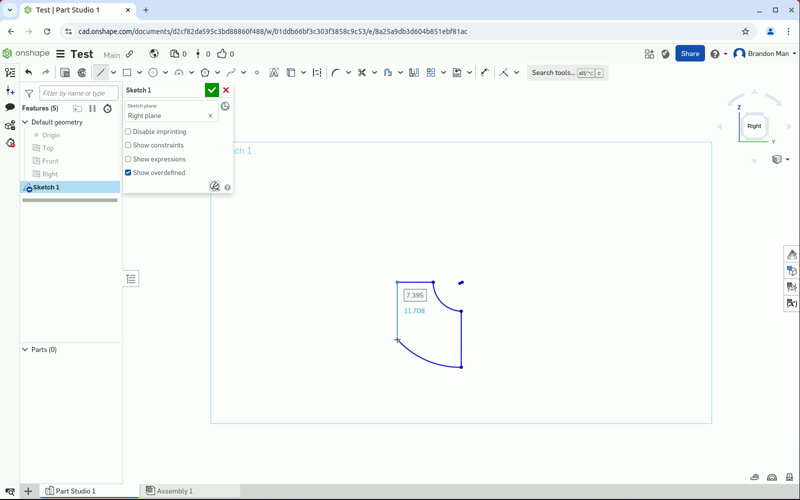
key_up(shift)
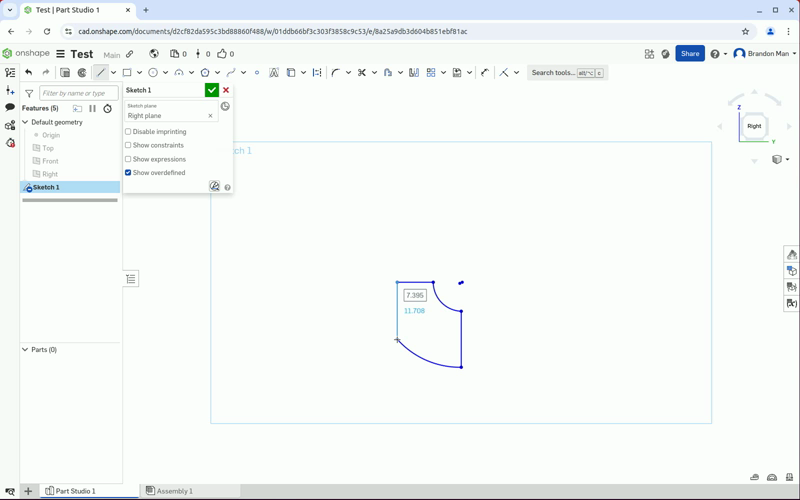
click(397, 339)
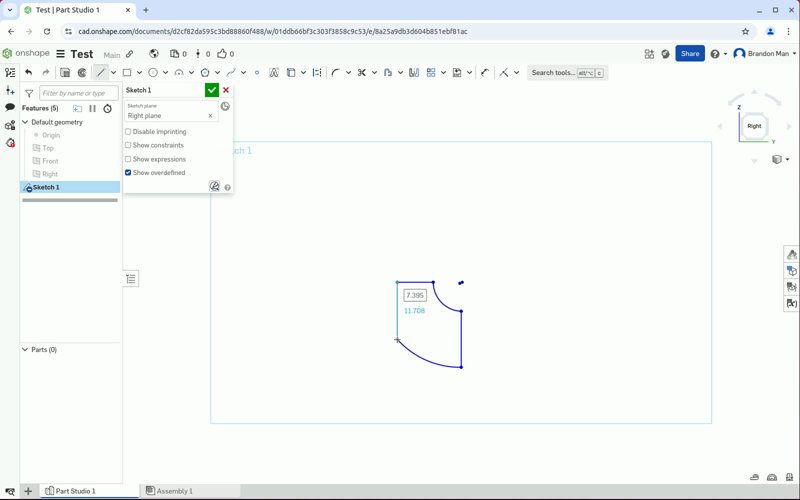
key(esc)
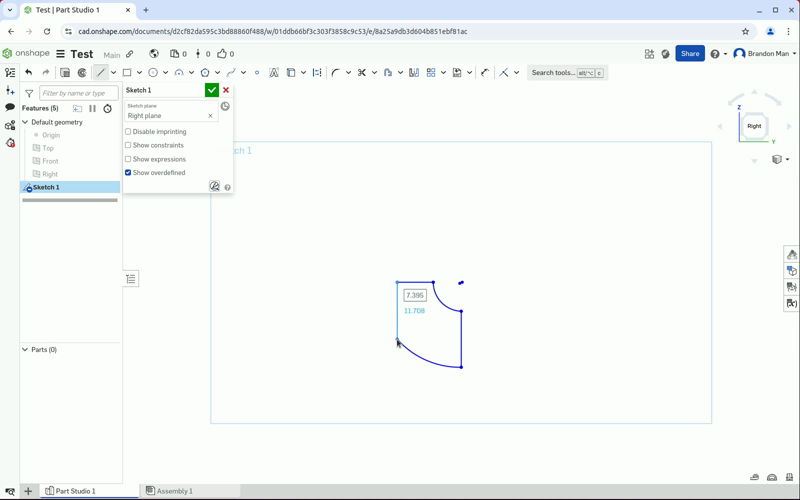
mouse_move(440, 359)
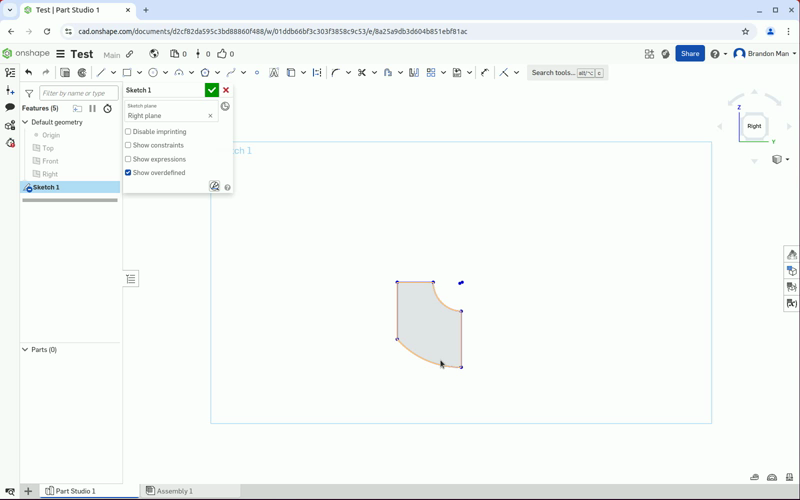
click(440, 359)
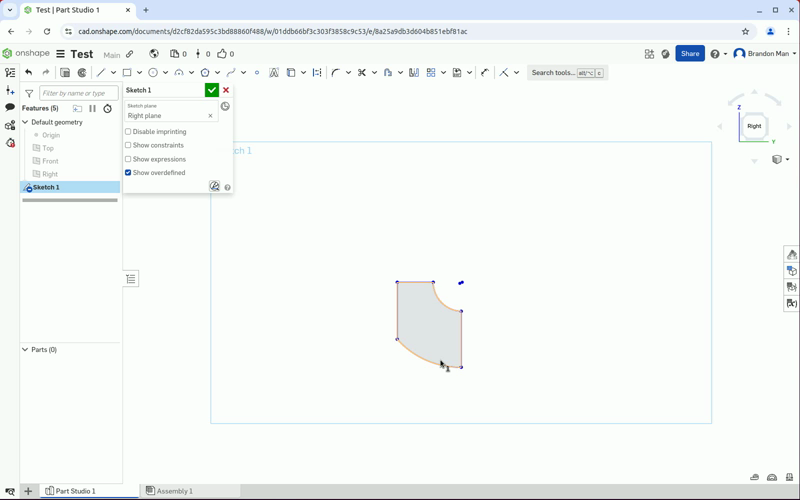
mouse_move(73, 352)
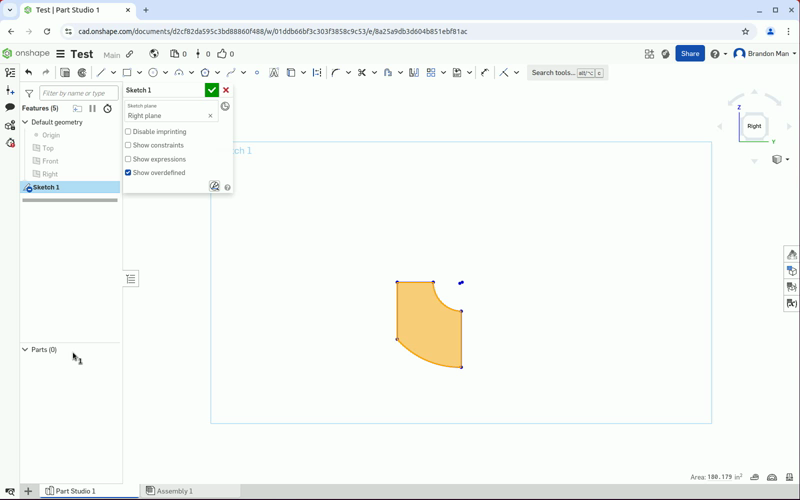
key(shift+y)
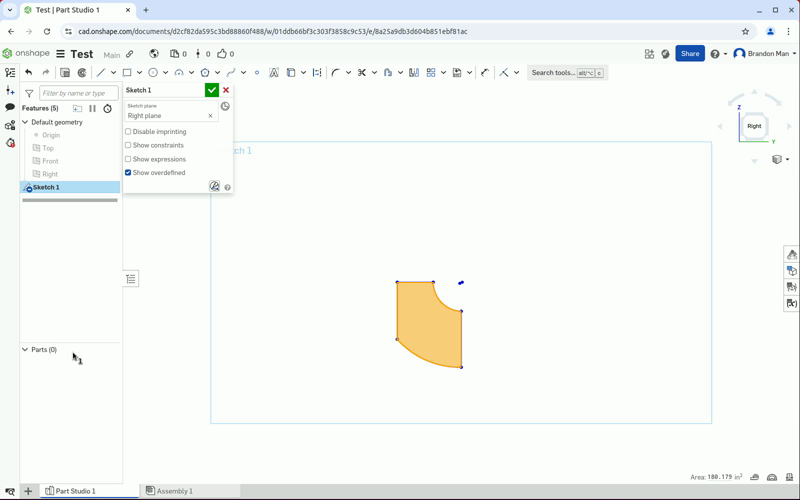
key(shift+e)
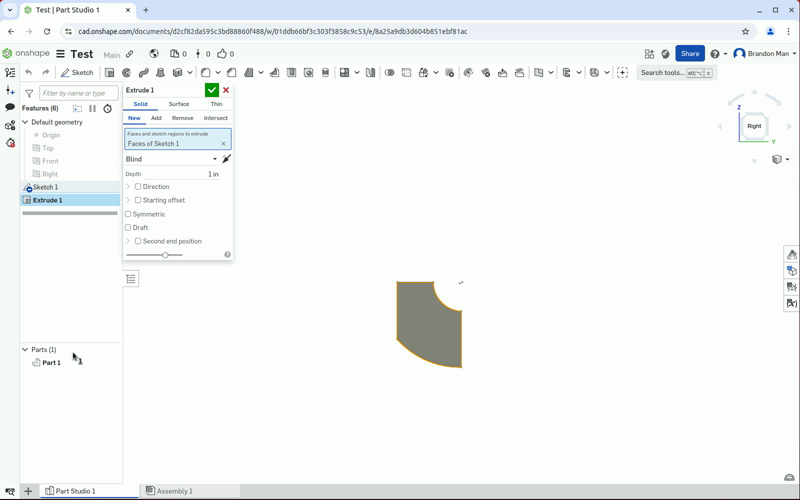
mouse_move(143, 106)
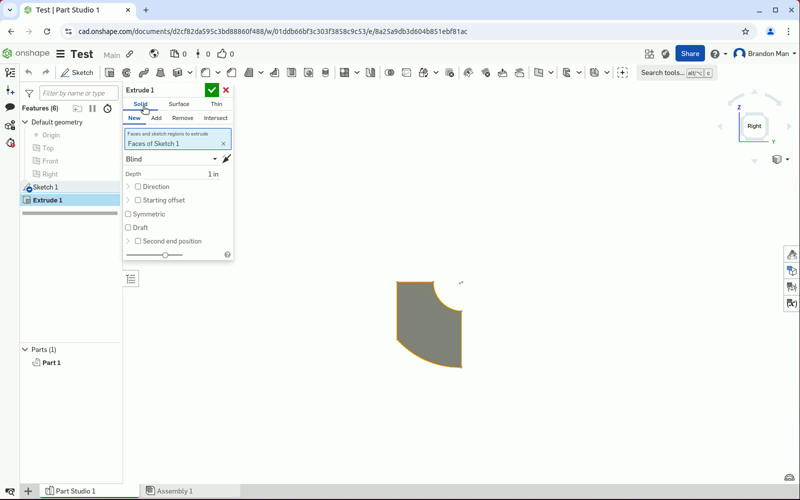
click(143, 106)
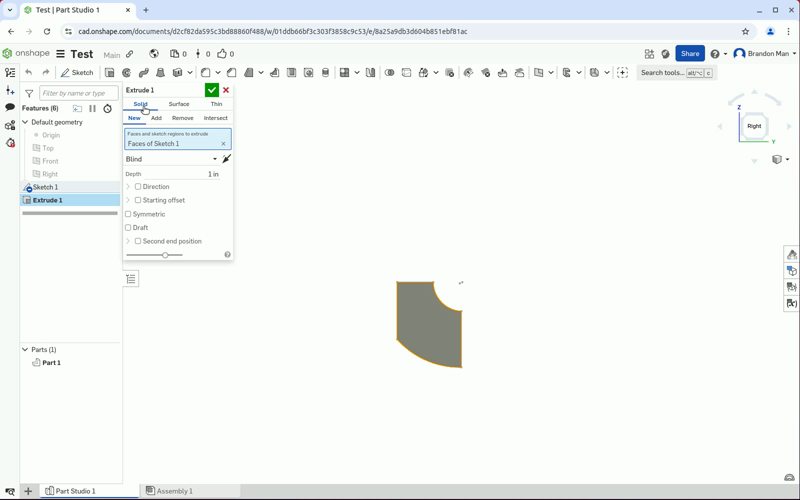
mouse_move(137, 120)
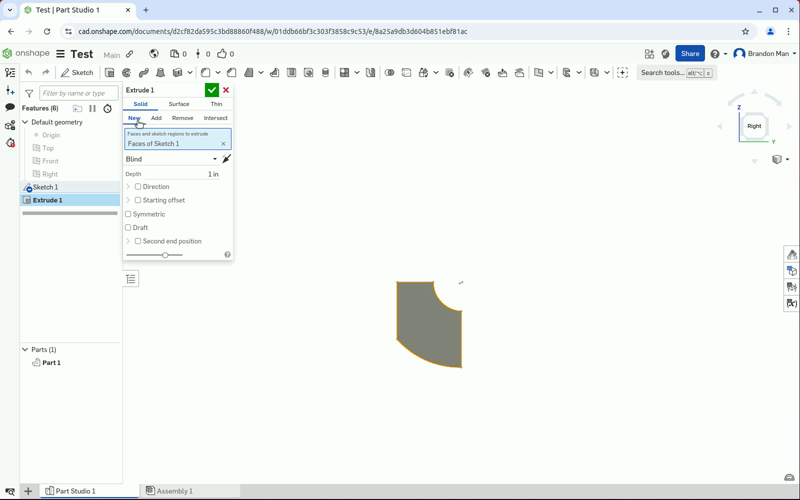
click(137, 120)
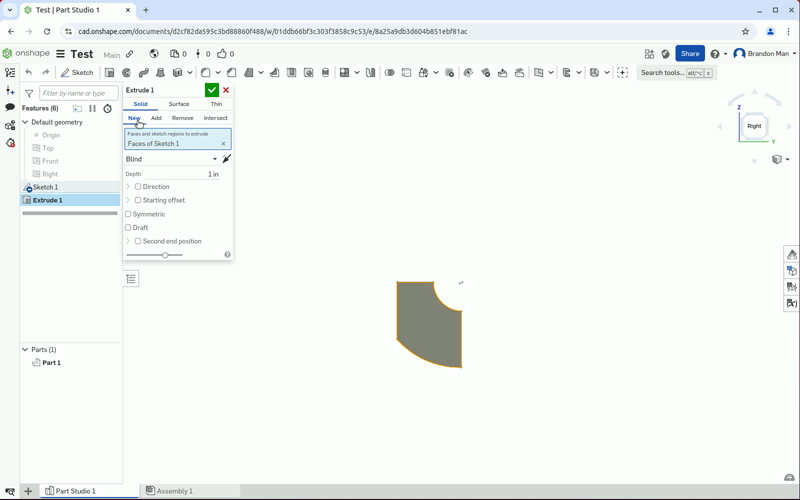
key(tab, 4)
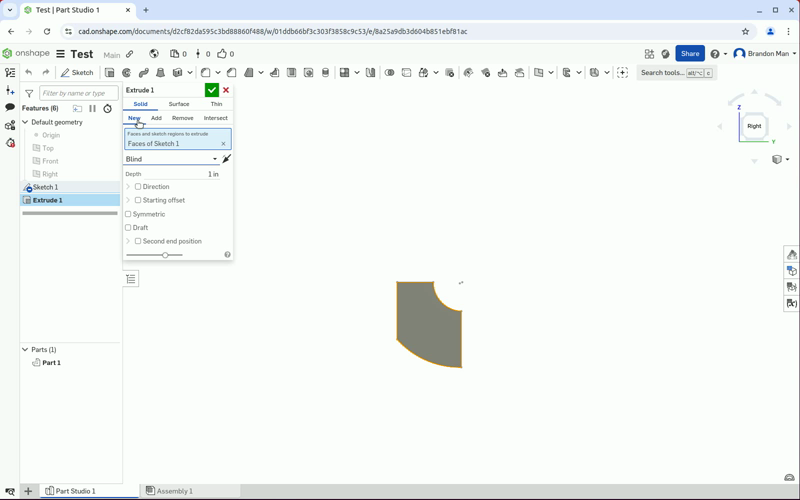
text(23.108)
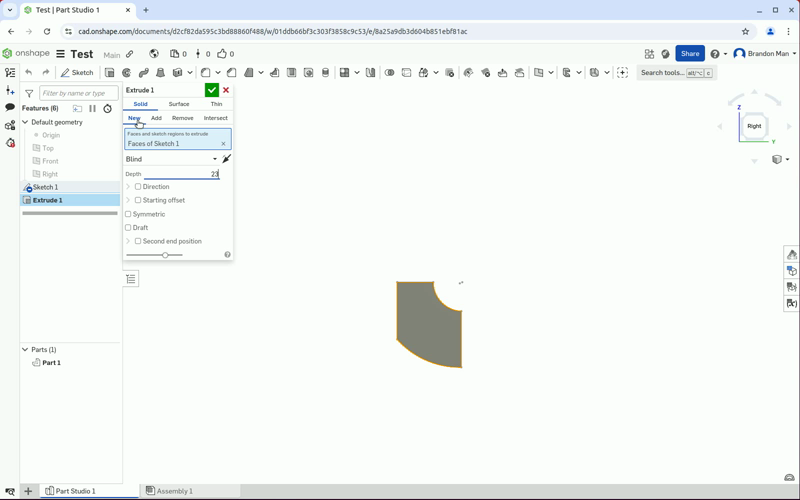
key(enter)
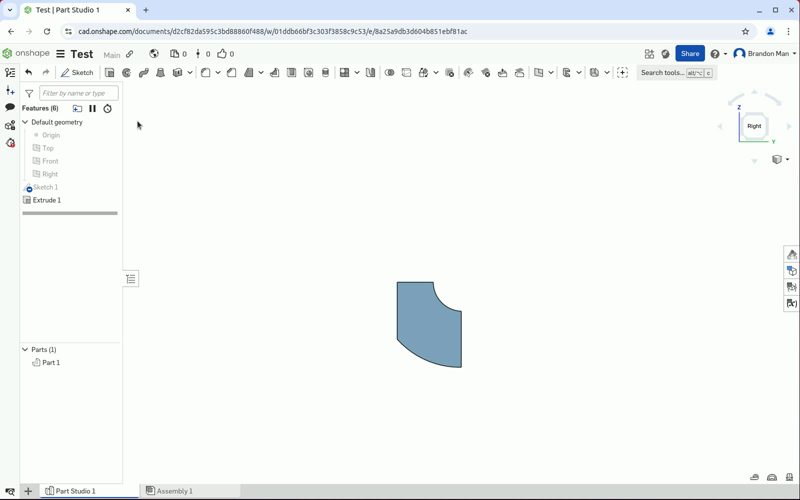
key(shift+h)
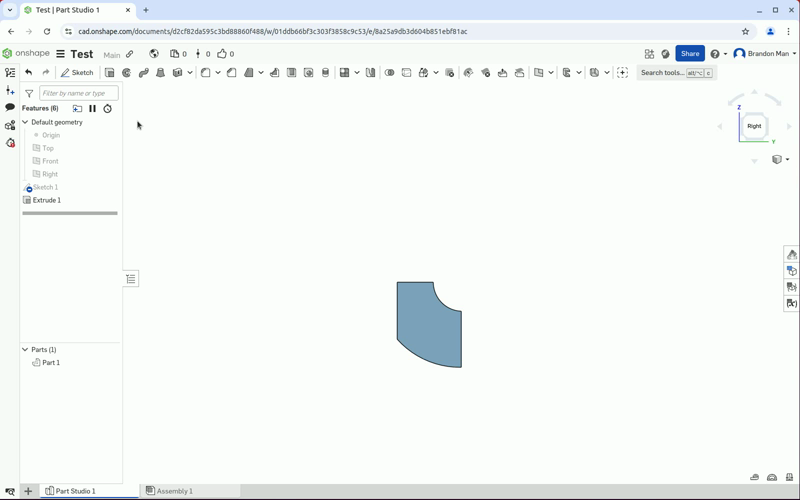
key(shift+h)
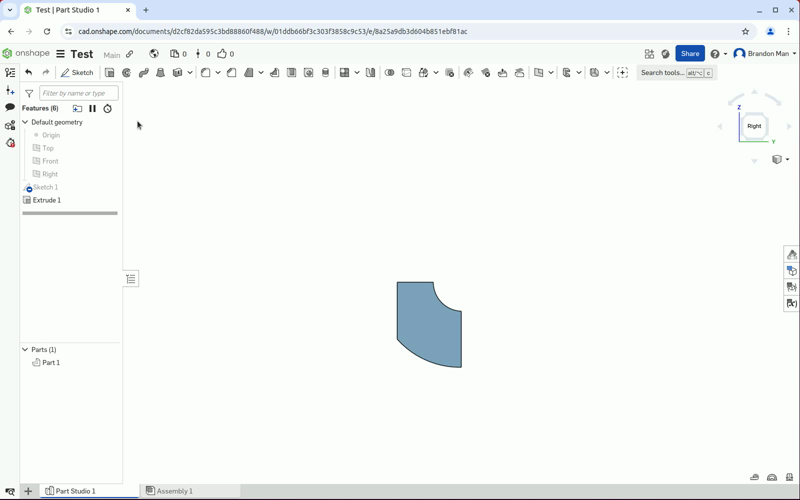
mouse_move(73, 189)
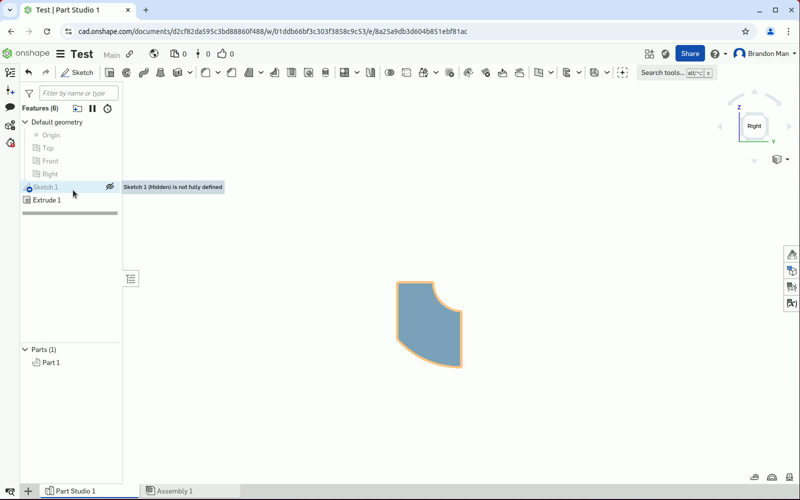
click(73, 189)
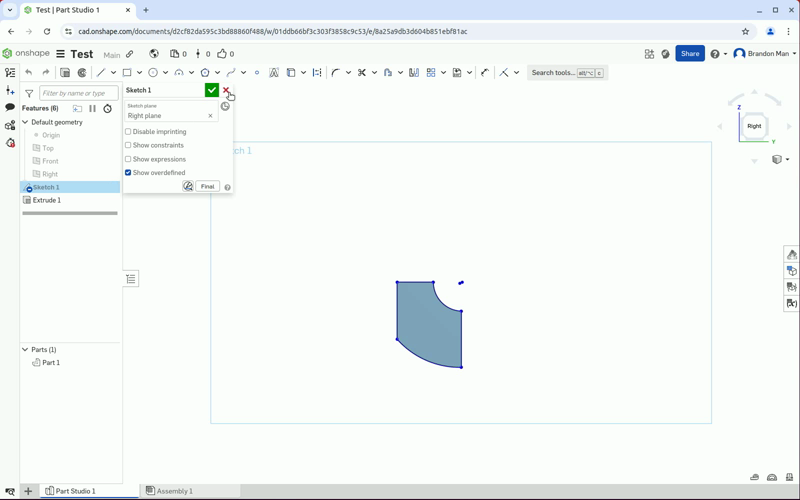
mouse_move(229, 92)
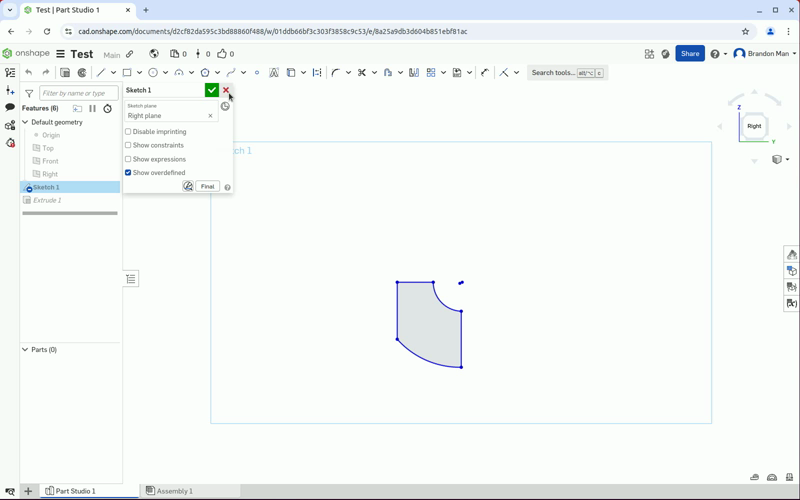
click(229, 92)
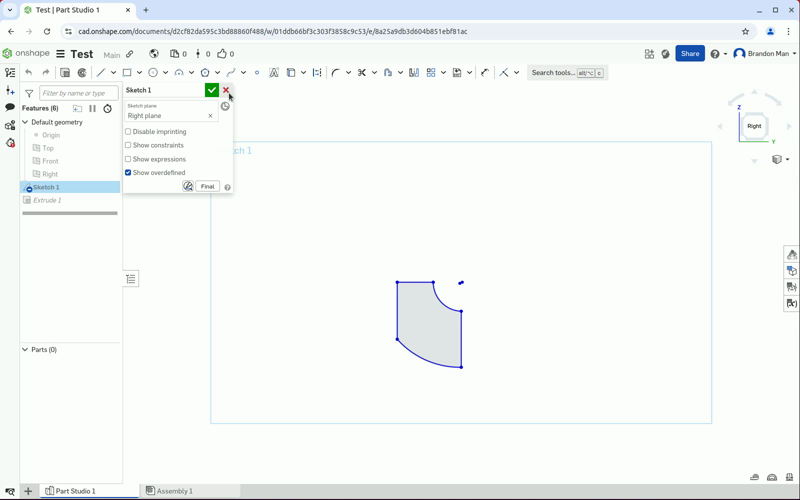
key(shift+s)
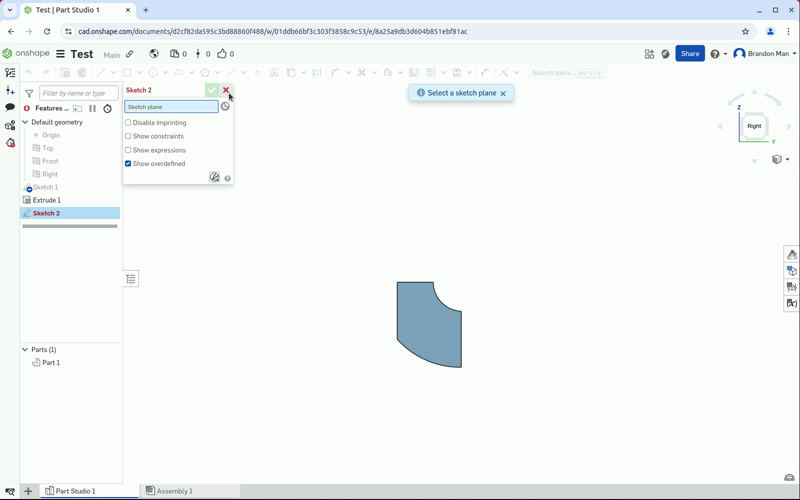
mouse_move(73, 176)
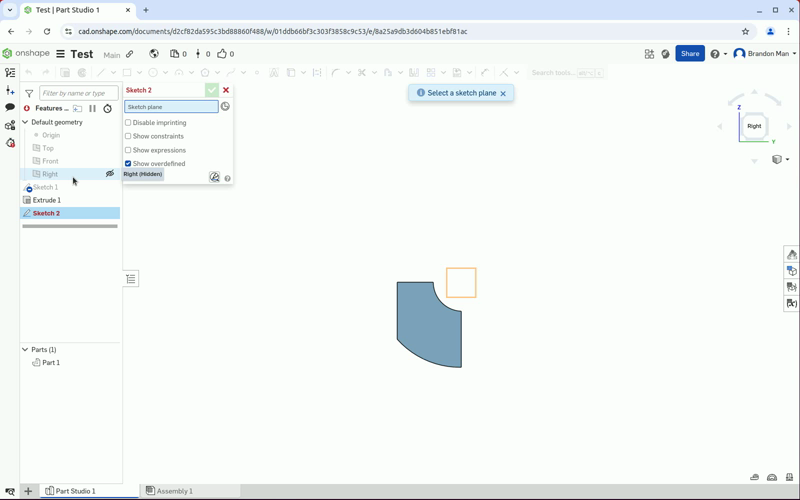
click(73, 176)
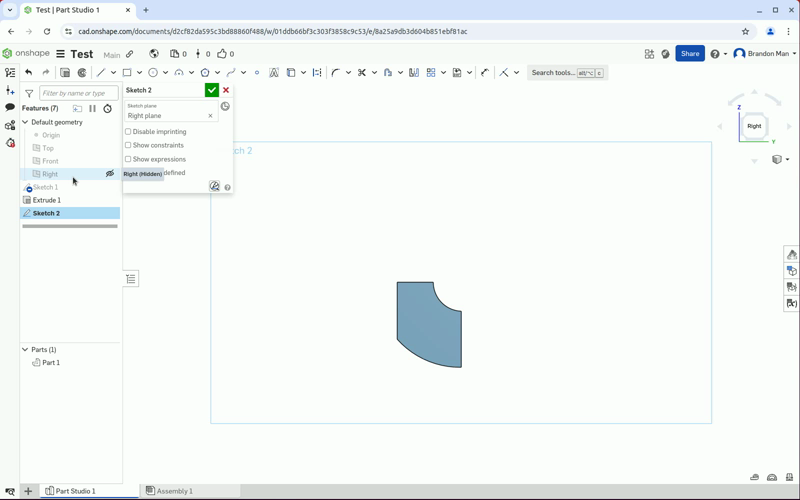
mouse_move(73, 352)
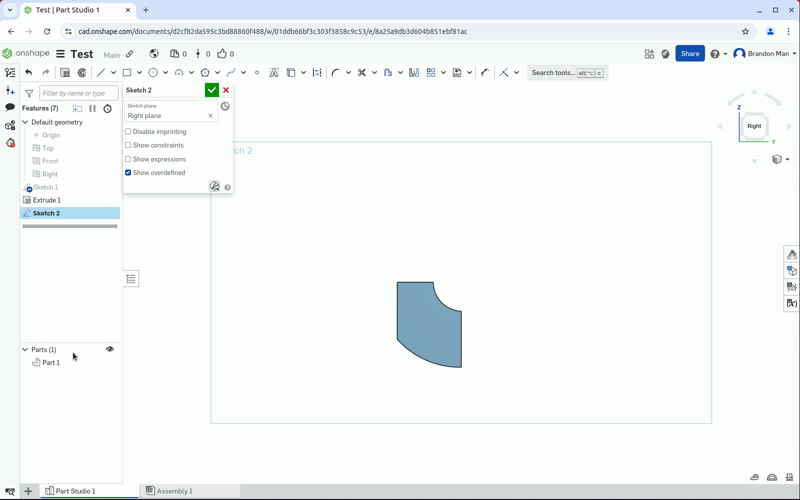
key(y)
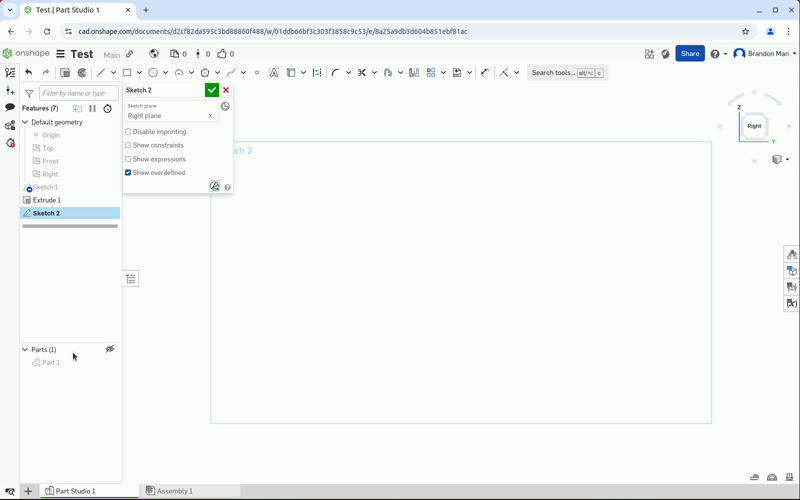
key(l)
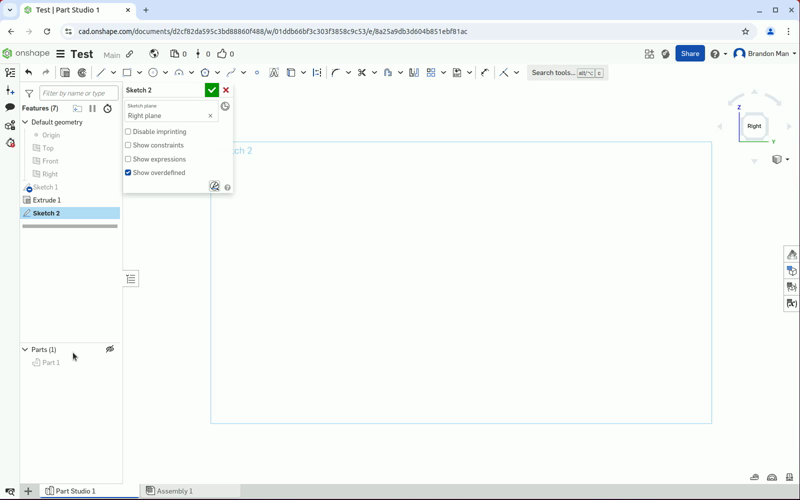
key_down(shift)
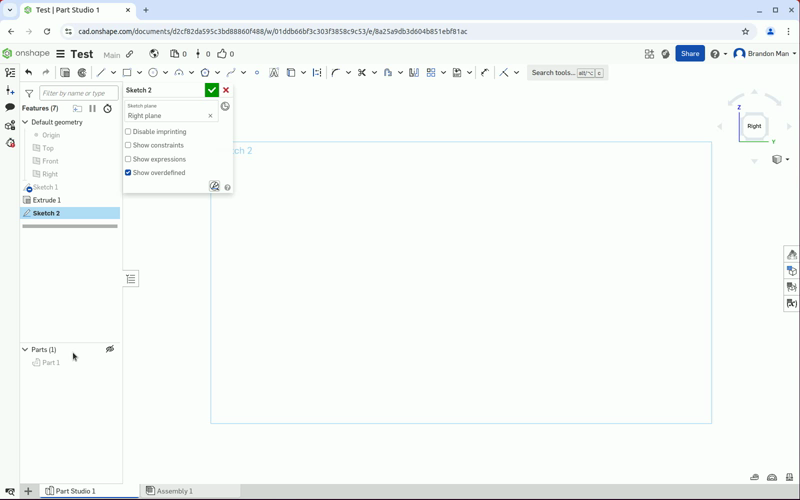
mouse_move(397, 282)
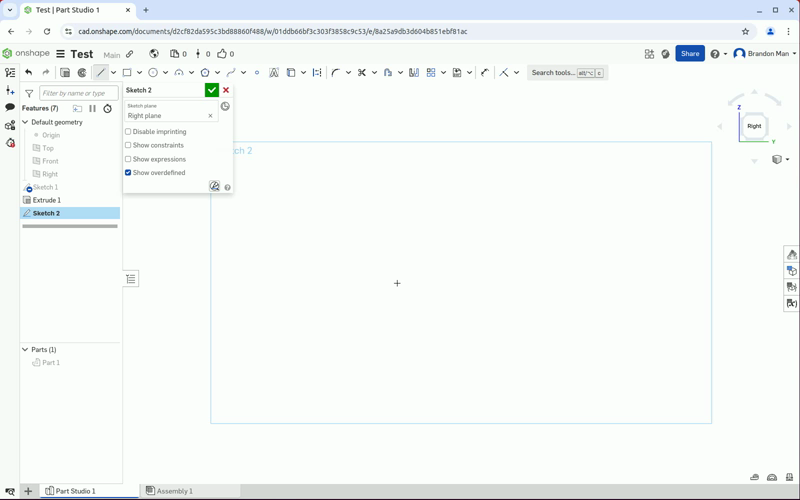
click(397, 282)
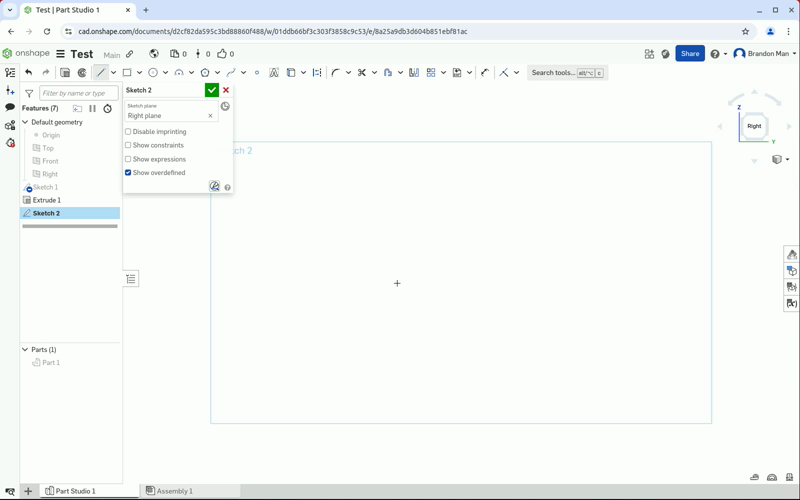
key_up(shift)
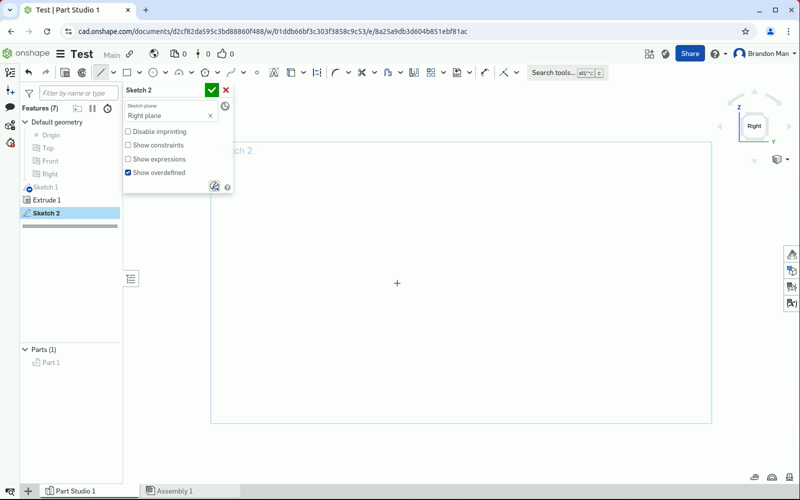
key_down(shift)
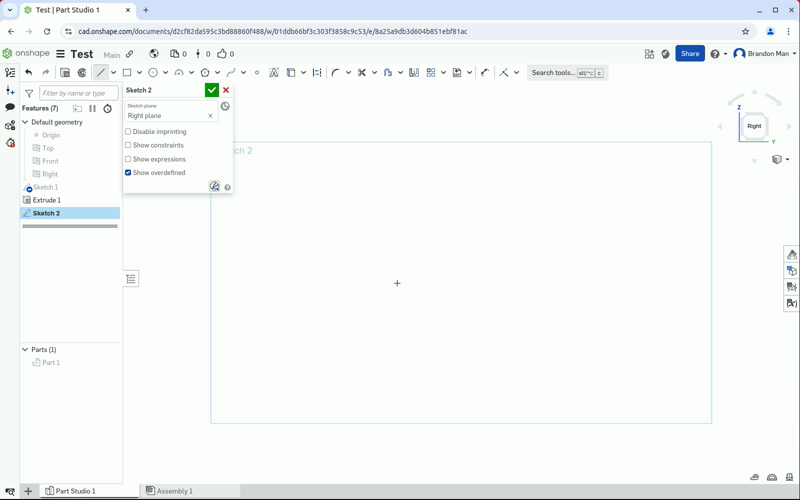
mouse_move(427, 282)
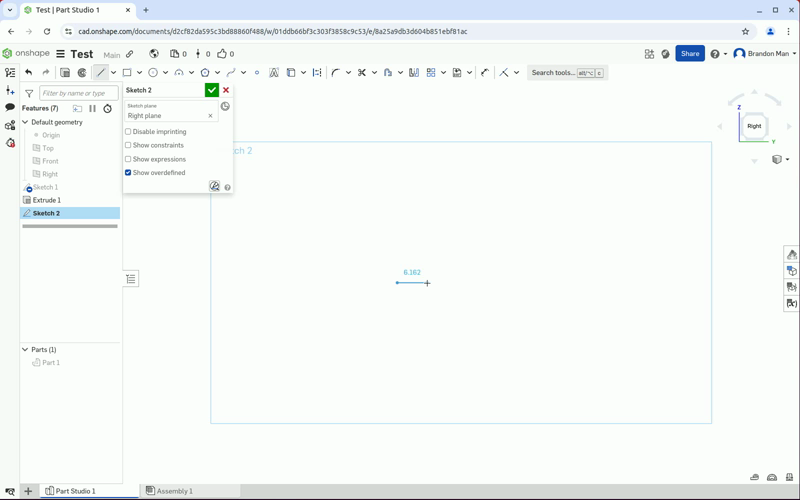
mouse_move(431, 282)
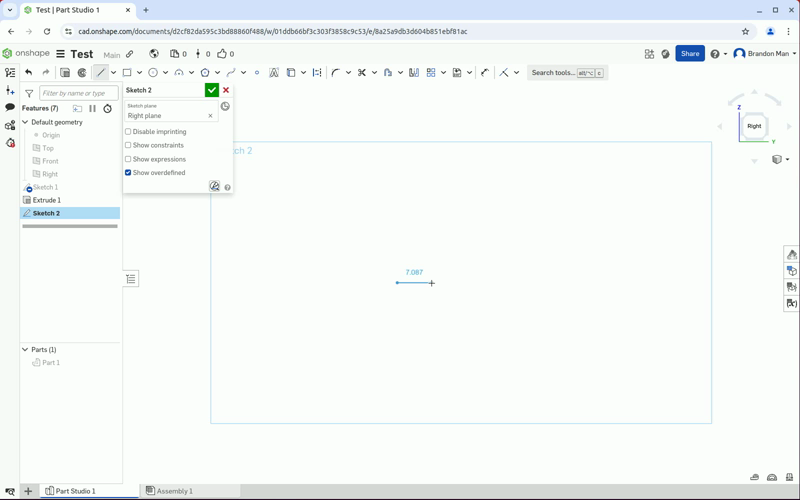
click(431, 282)
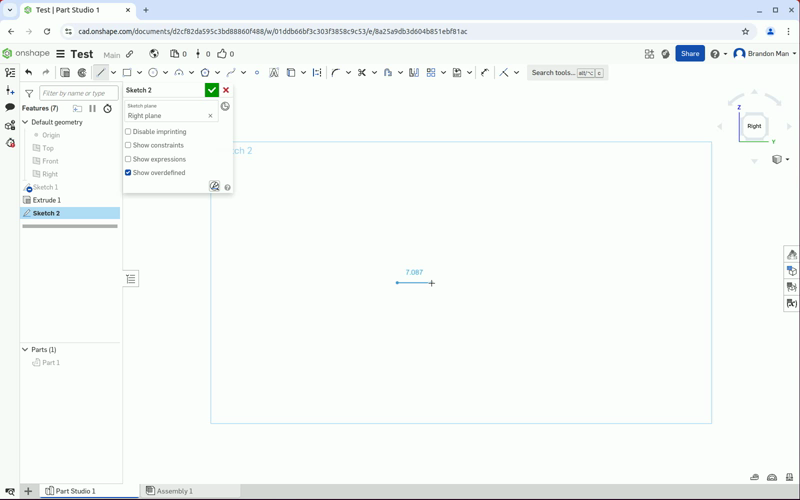
key_up(shift)
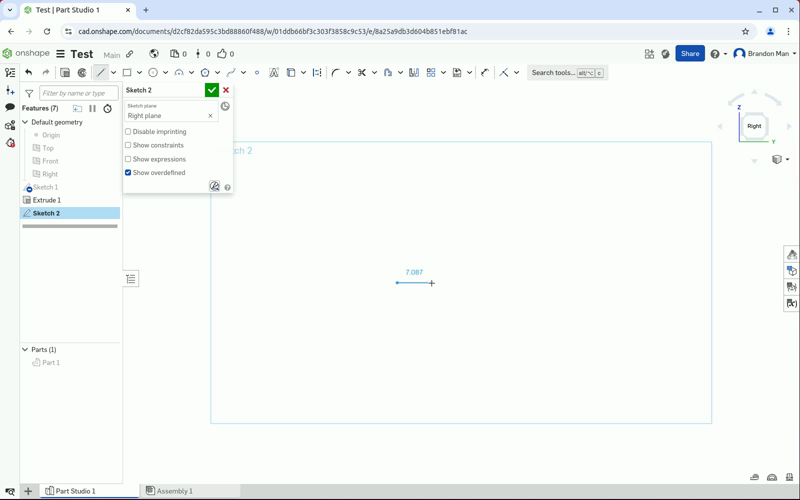
key(esc)
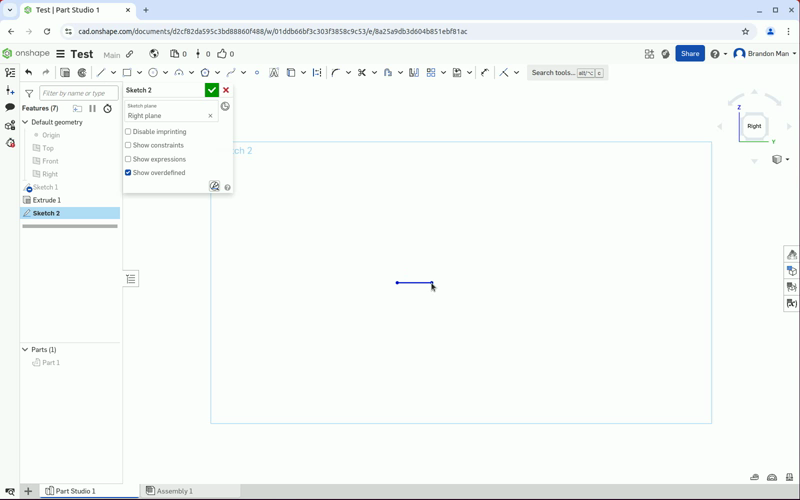
key(a)
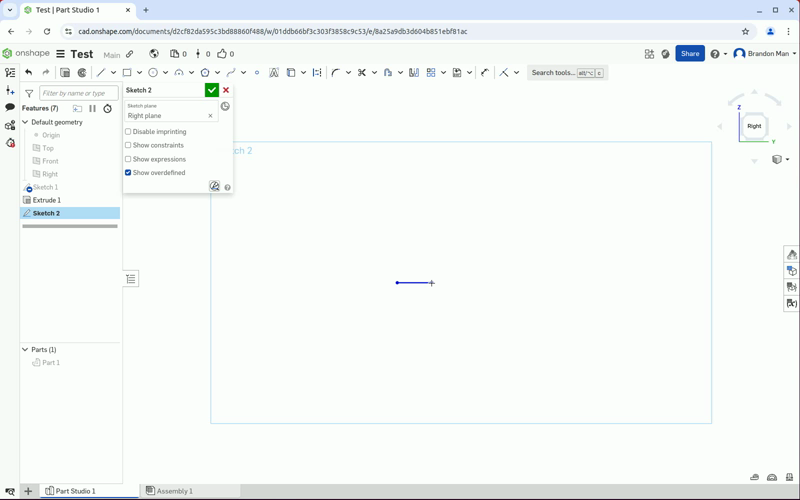
mouse_move(431, 282)
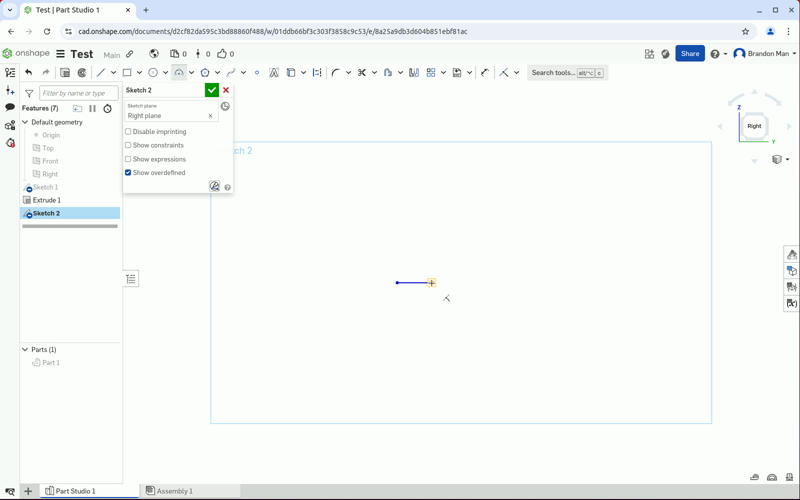
click(431, 282)
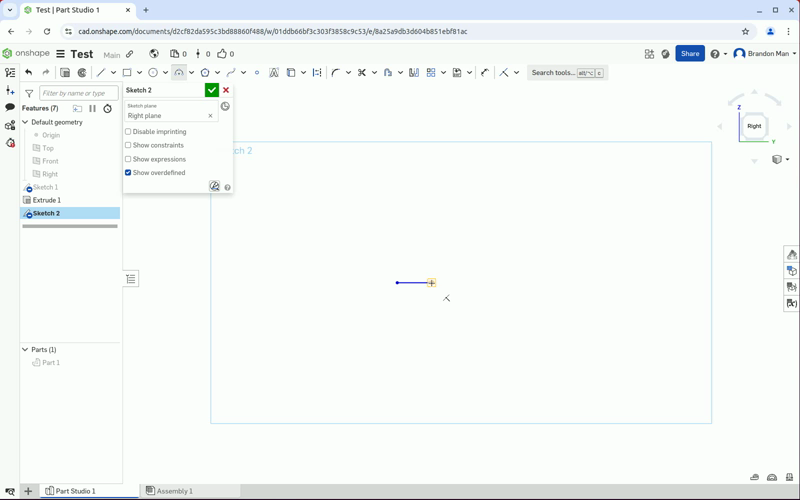
key_down(shift)
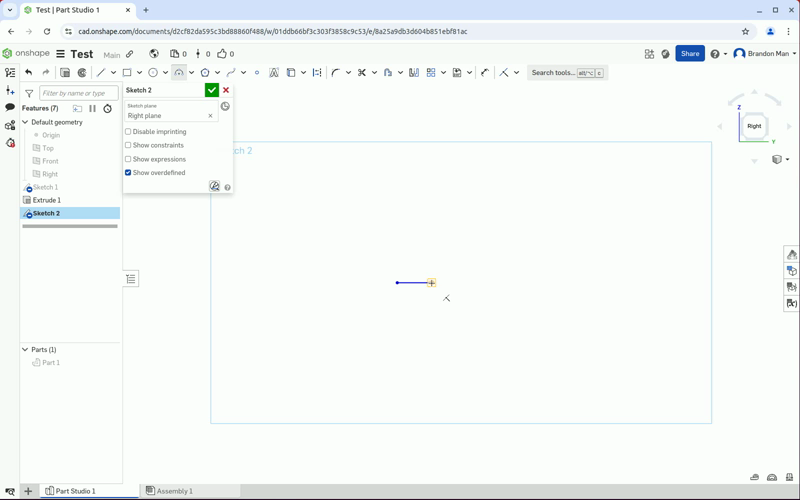
mouse_move(461, 310)
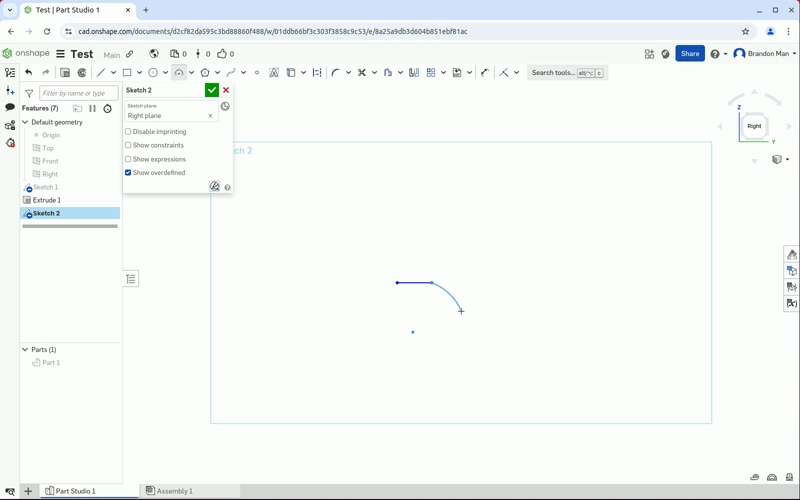
click(461, 310)
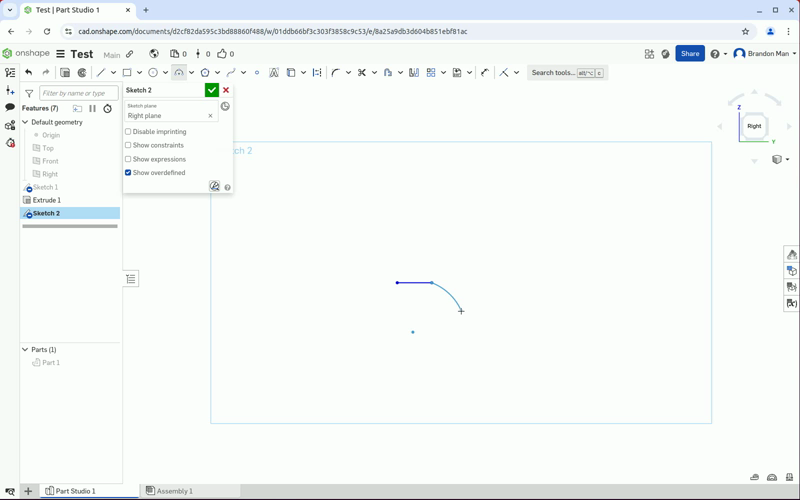
mouse_move(480, 261)
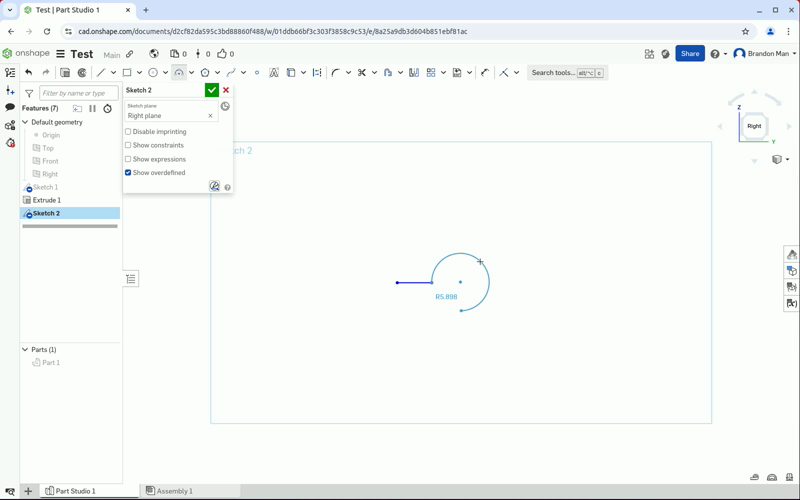
click(480, 261)
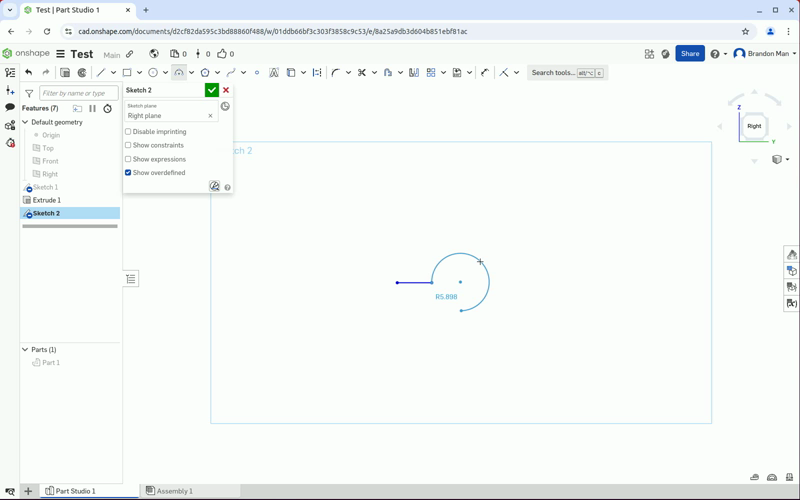
key_up(shift)
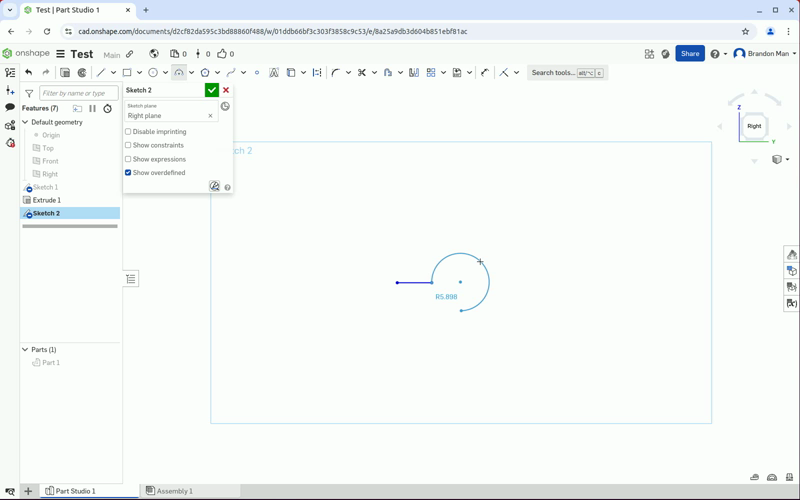
key(esc)
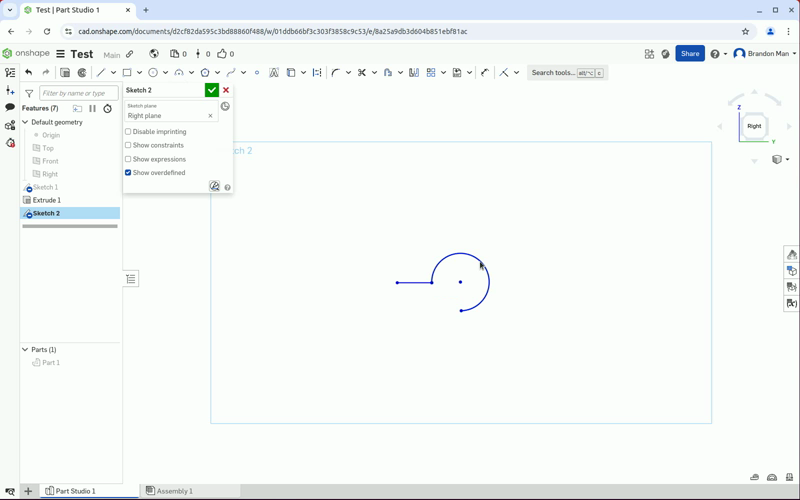
key(l)
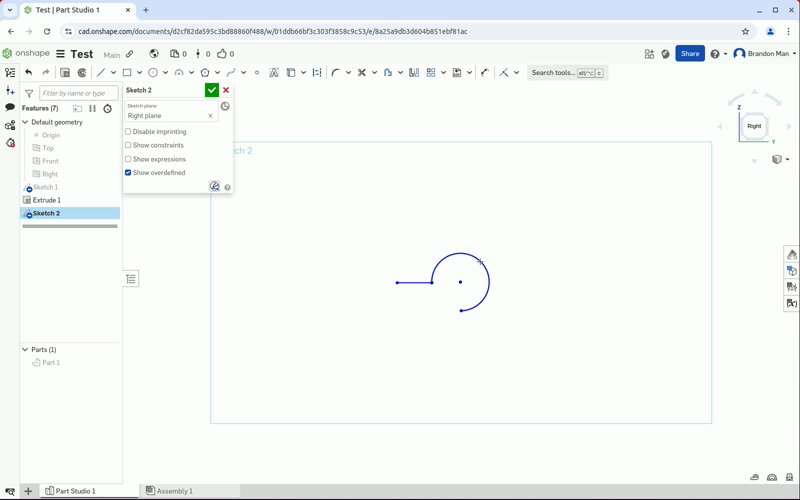
mouse_move(461, 310)
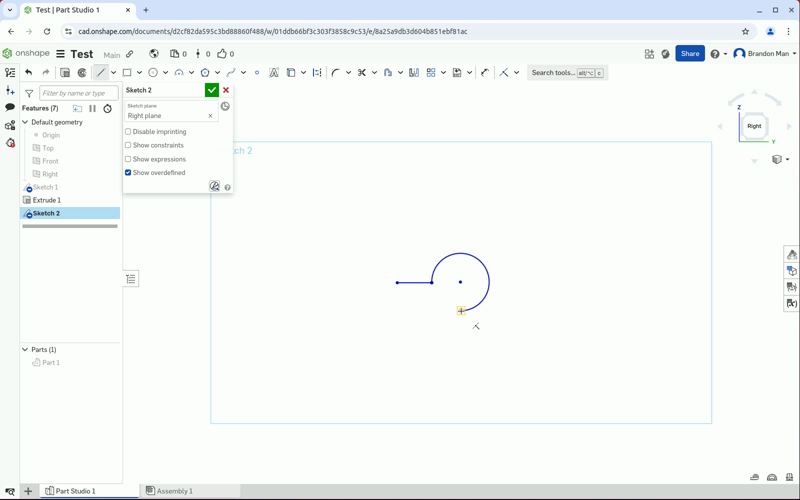
click(461, 310)
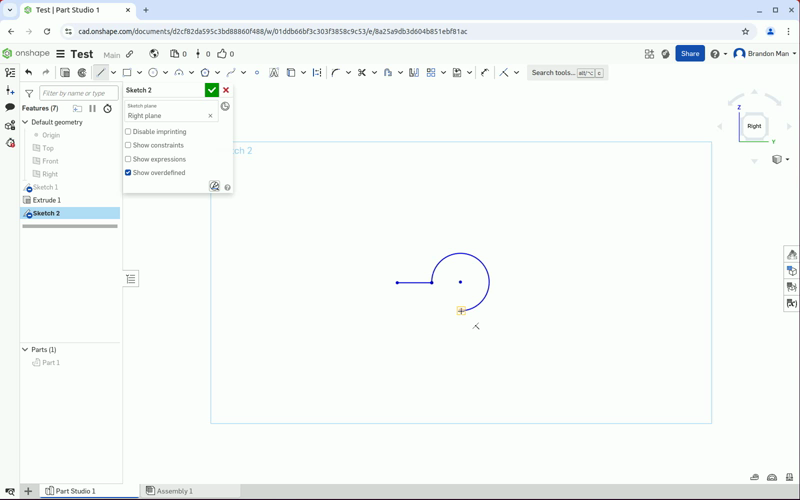
key_down(shift)
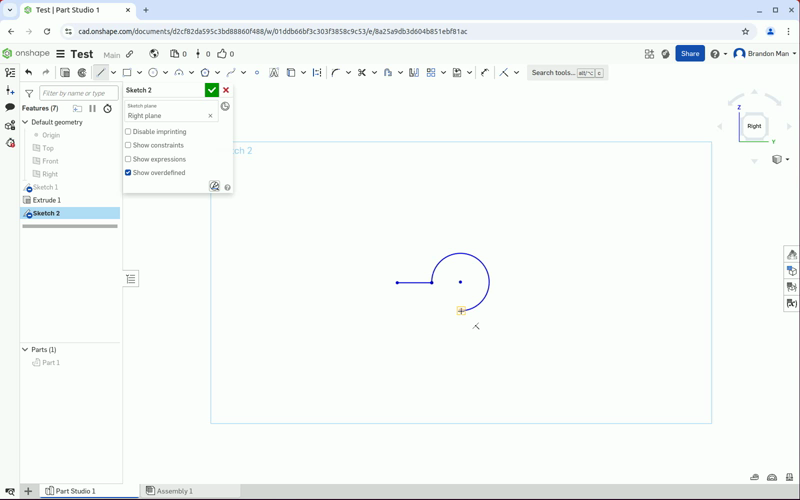
mouse_move(491, 310)
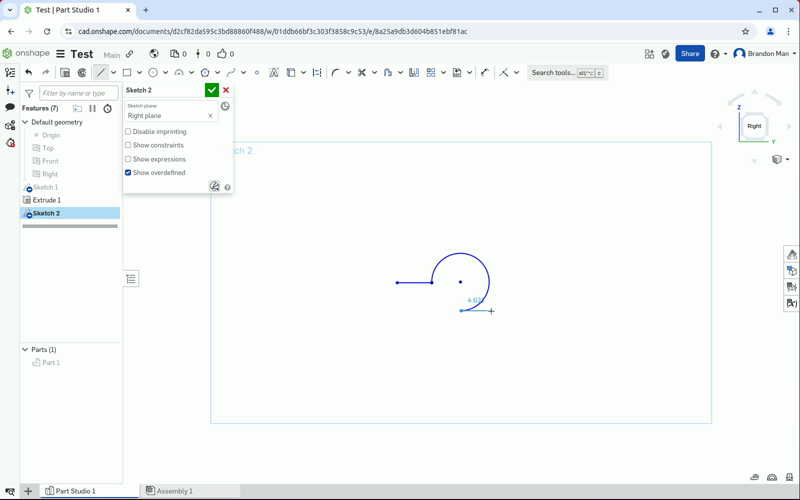
mouse_move(461, 366)
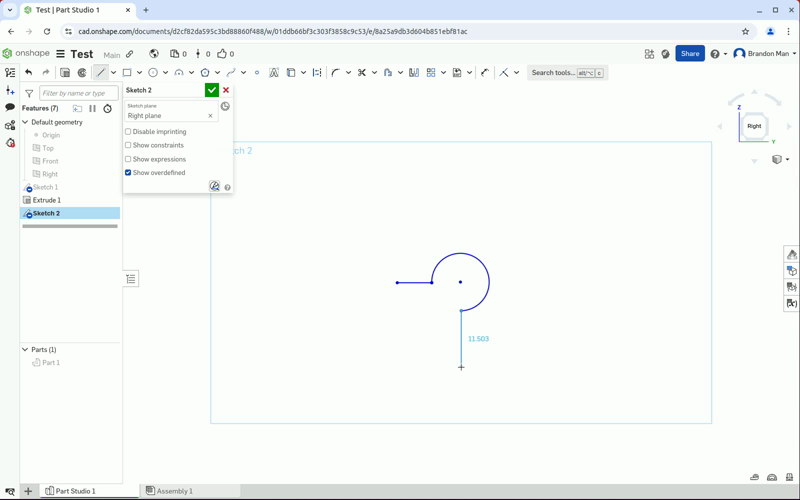
click(461, 366)
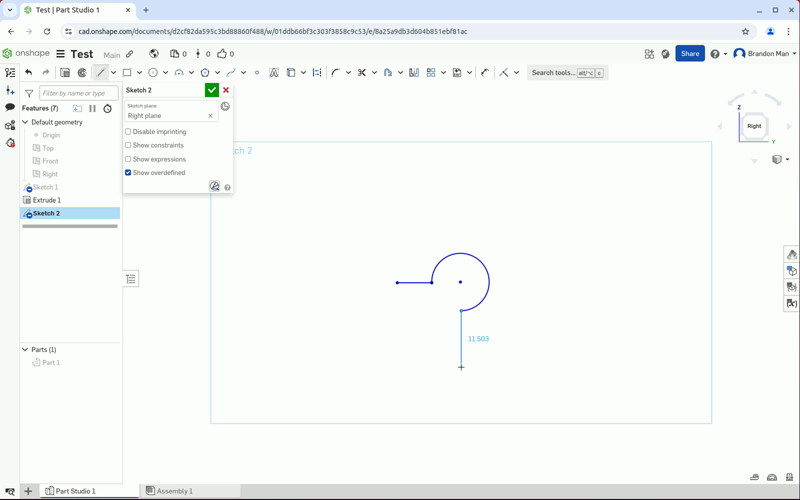
key_up(shift)
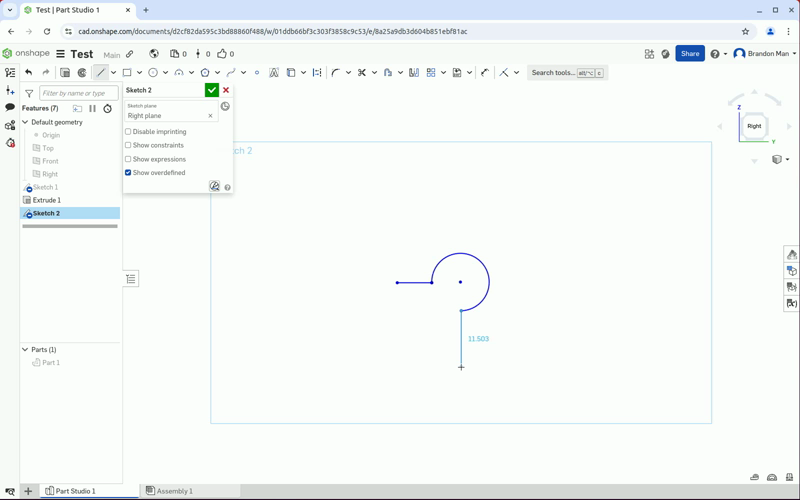
key(esc)
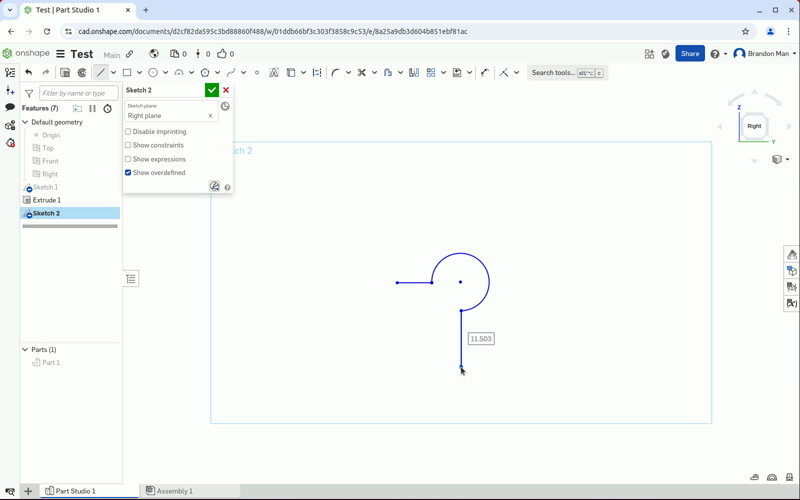
key(a)
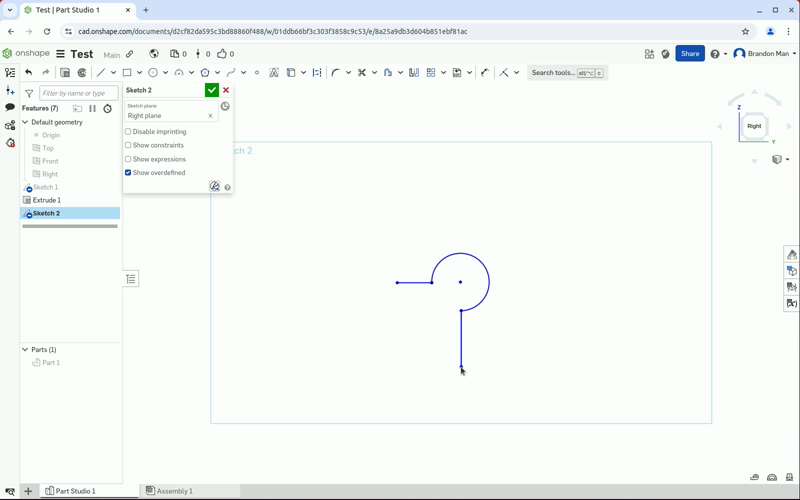
mouse_move(461, 366)
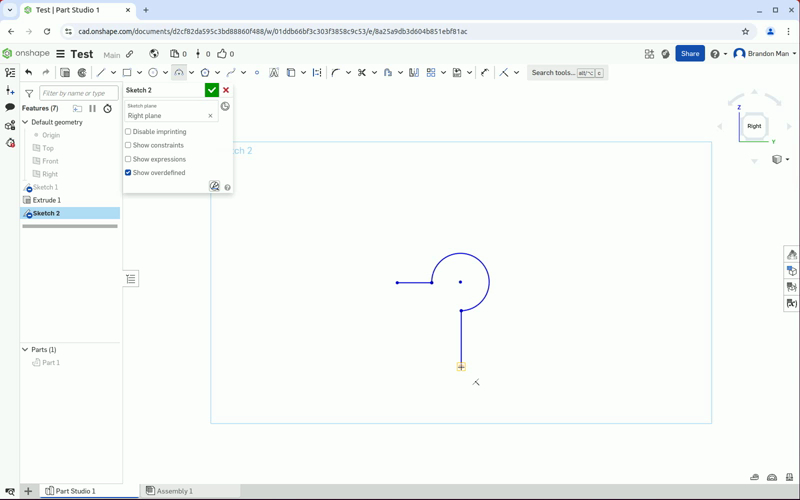
click(461, 366)
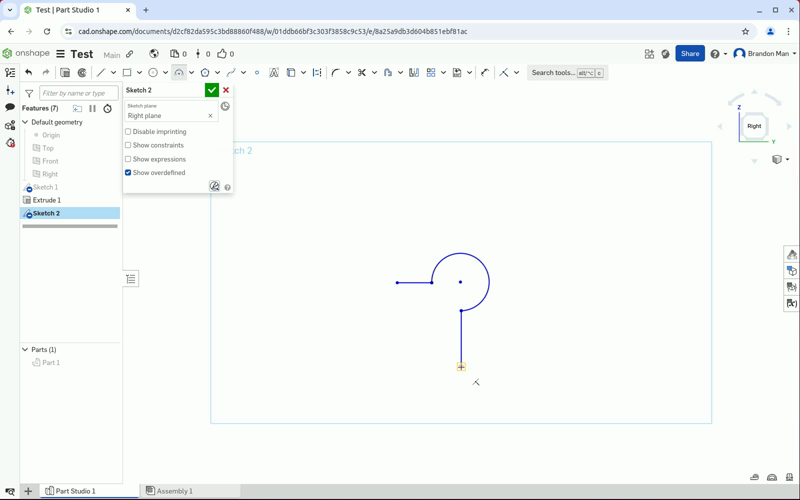
key_down(shift)
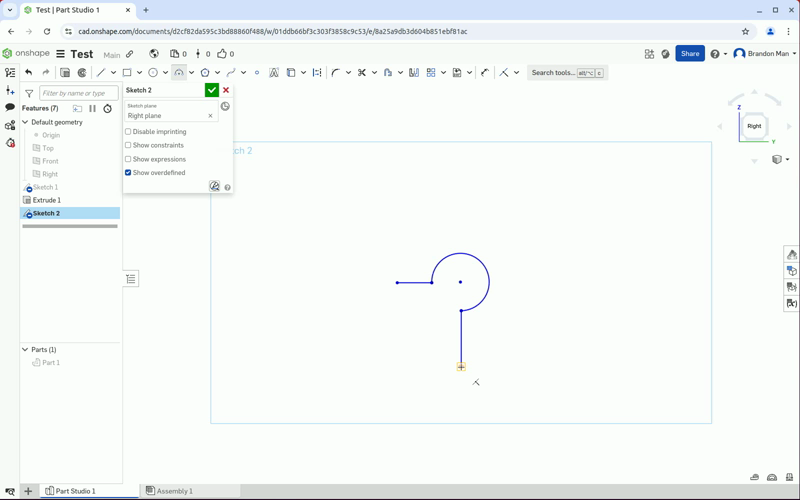
mouse_move(397, 227)
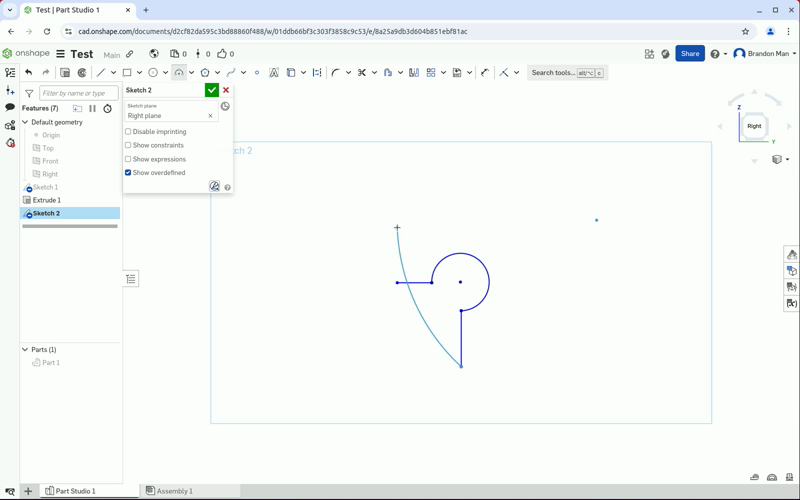
click(397, 227)
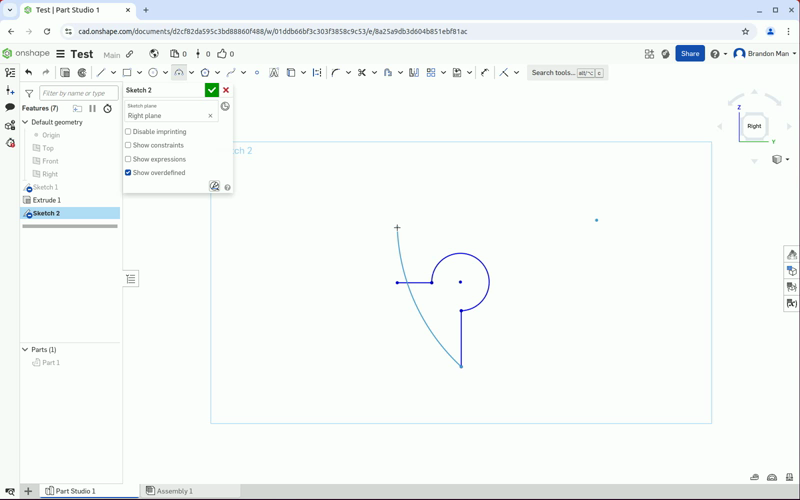
mouse_move(536, 248)
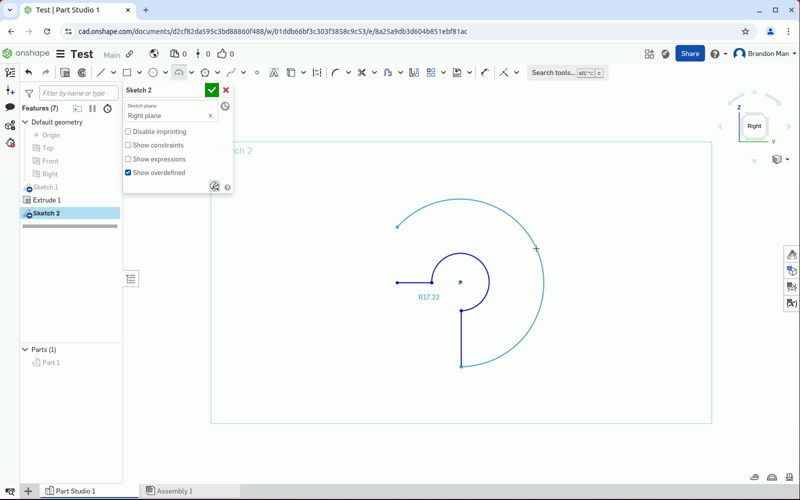
click(536, 248)
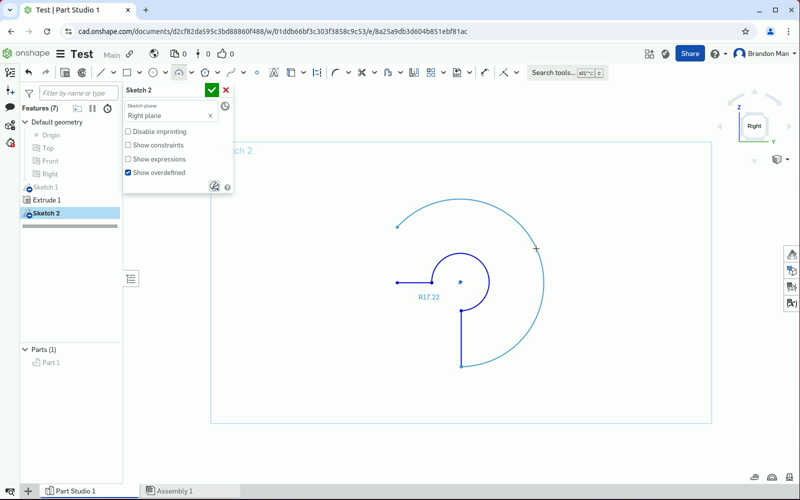
key_up(shift)
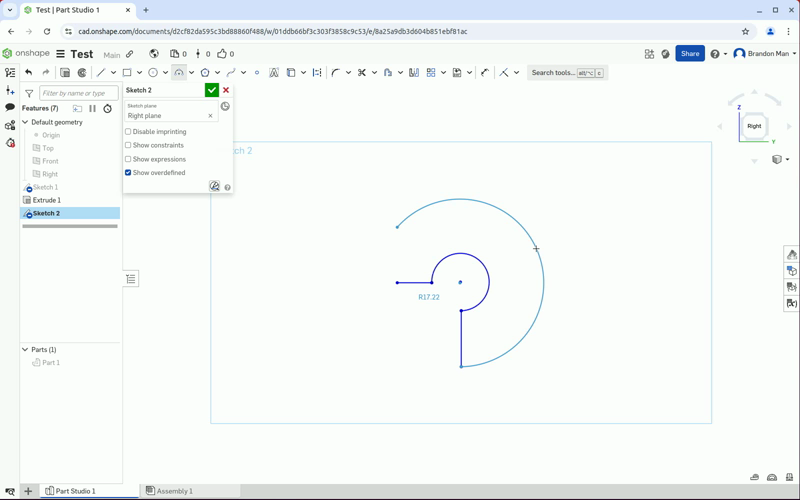
key(esc)
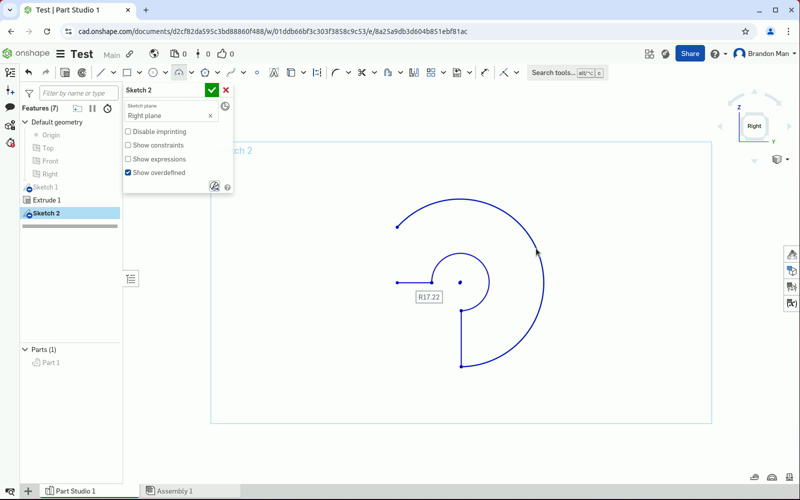
key(l)
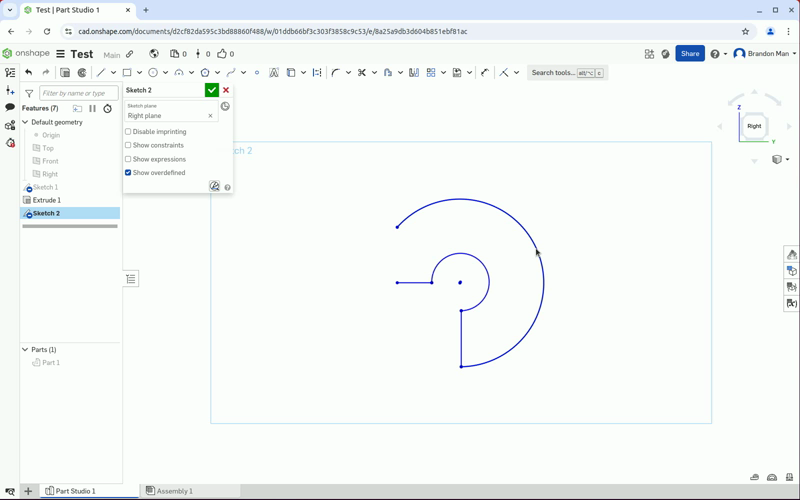
mouse_move(397, 227)
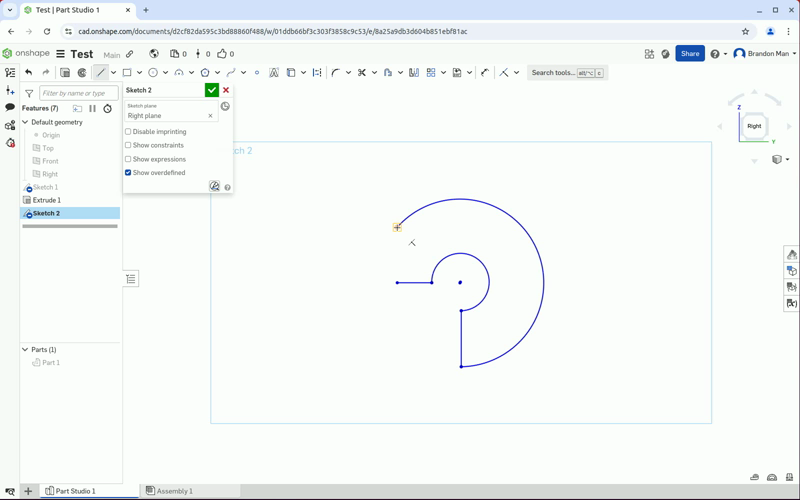
click(397, 227)
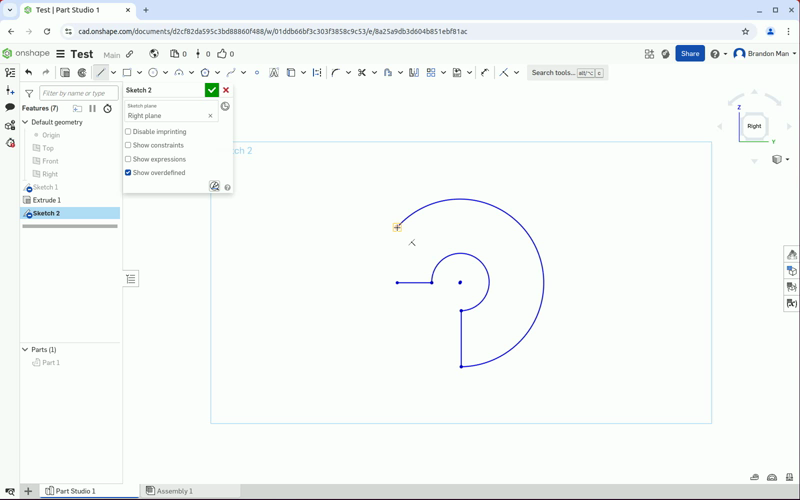
mouse_move(427, 227)
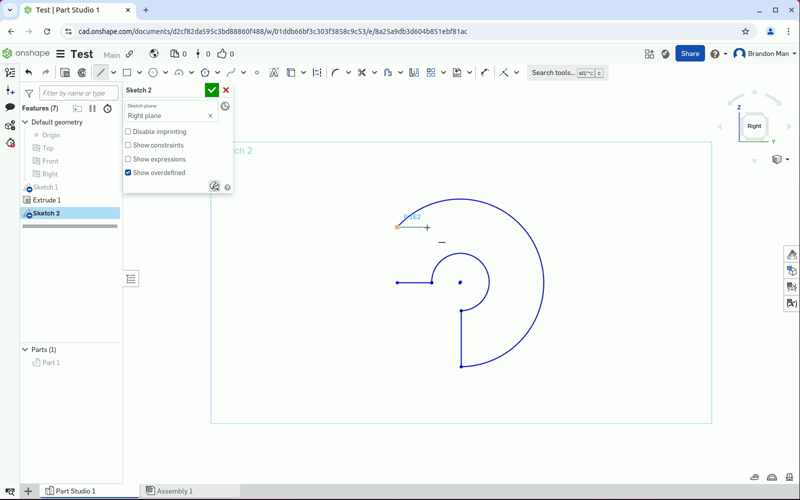
key_down(shift)
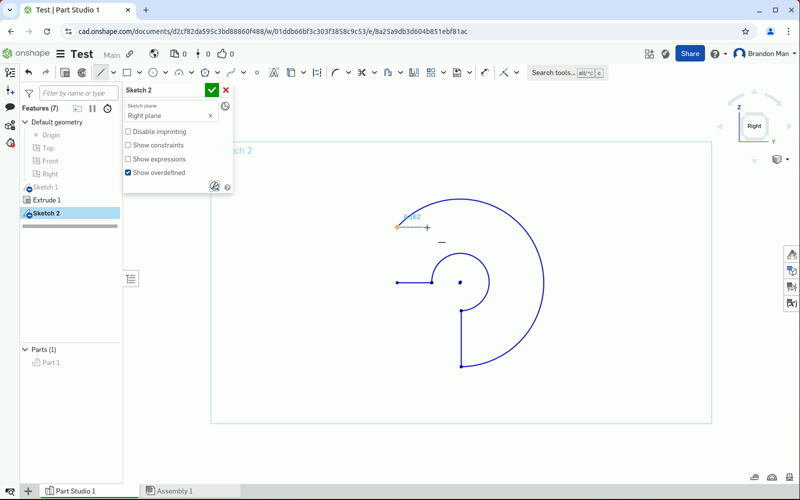
mouse_move(397, 282)
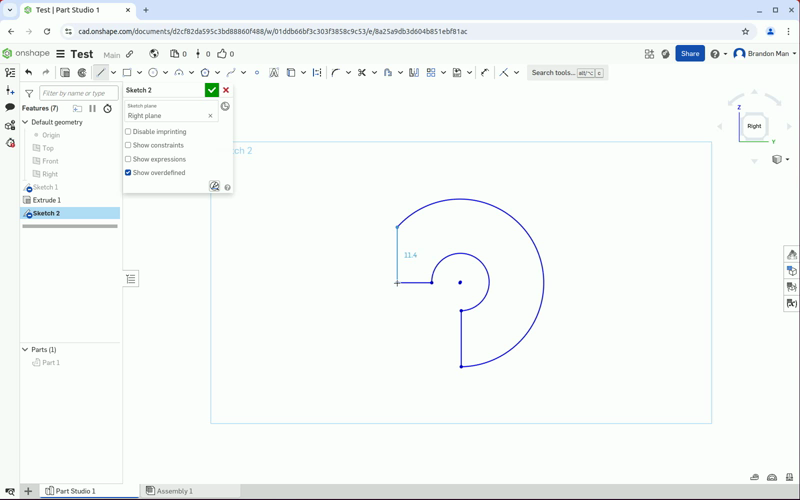
key_up(shift)
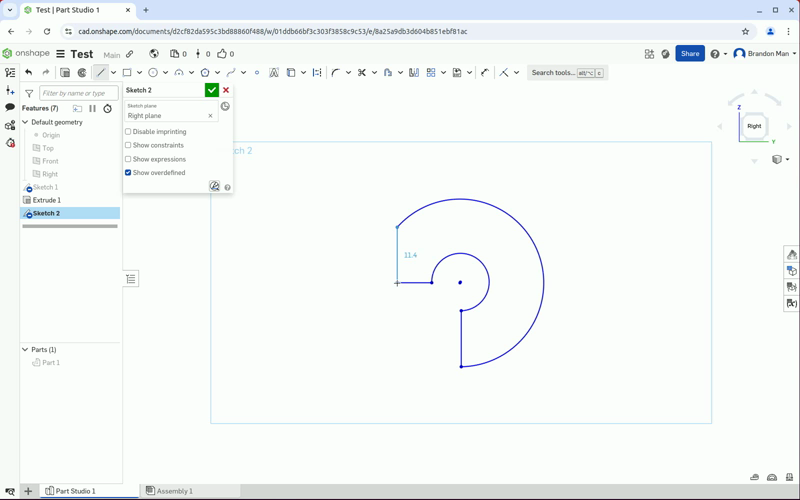
click(397, 282)
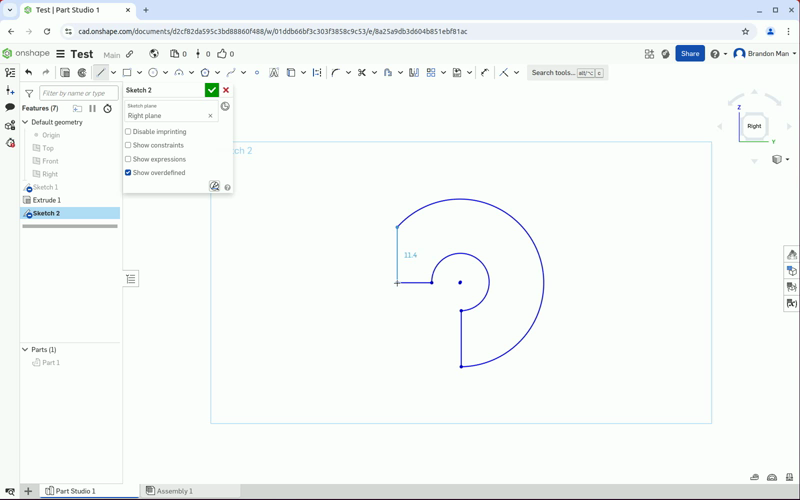
key(esc)
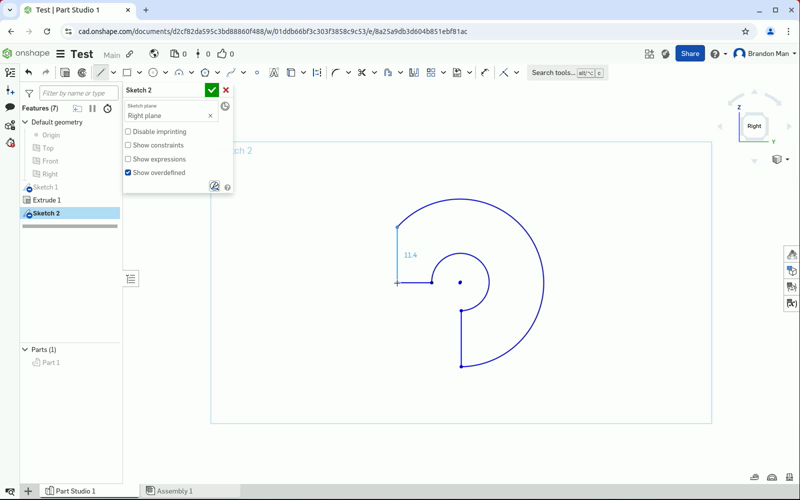
mouse_move(426, 238)
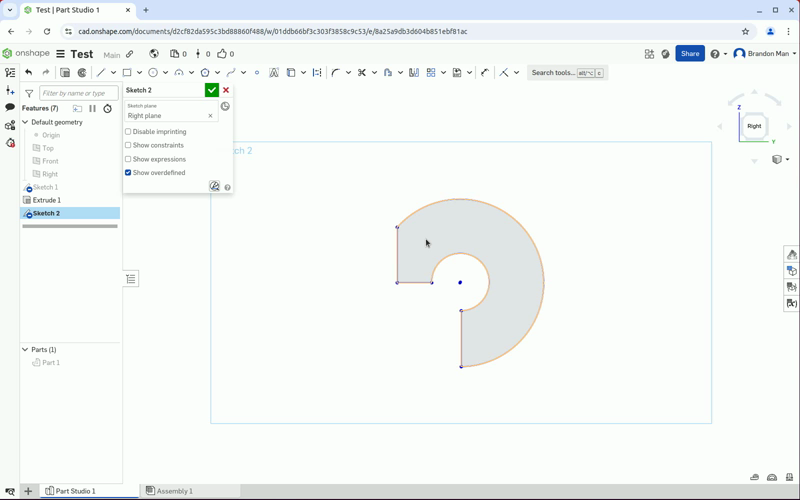
click(426, 238)
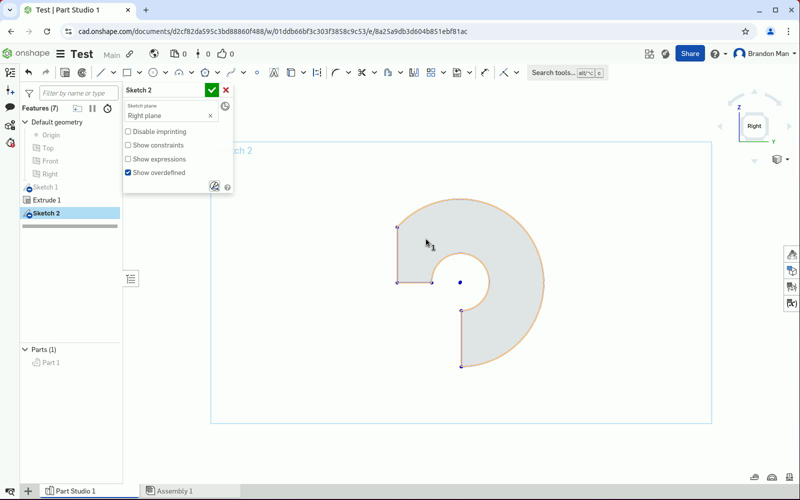
mouse_move(73, 352)
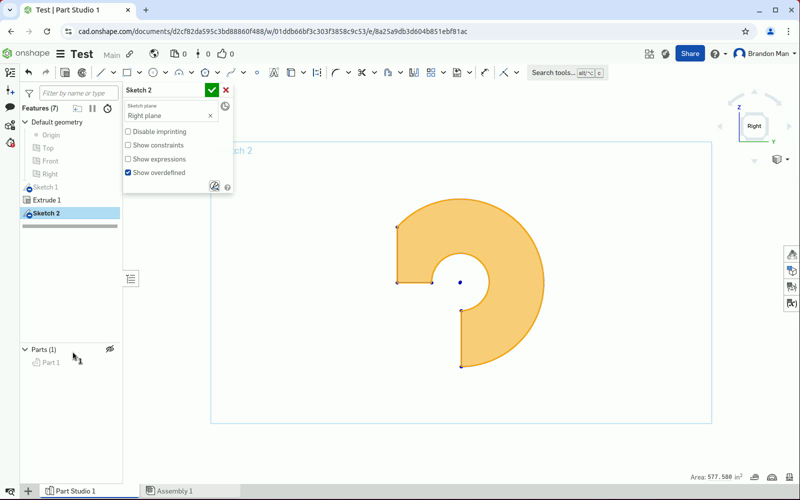
key(shift+y)
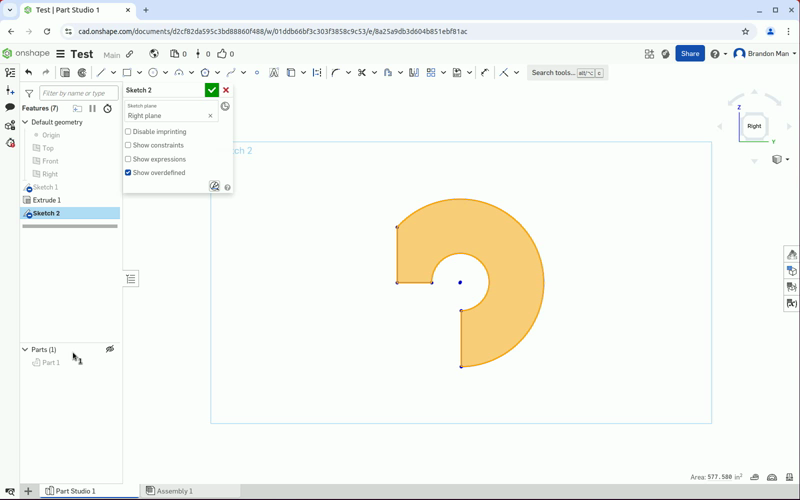
key(shift+e)
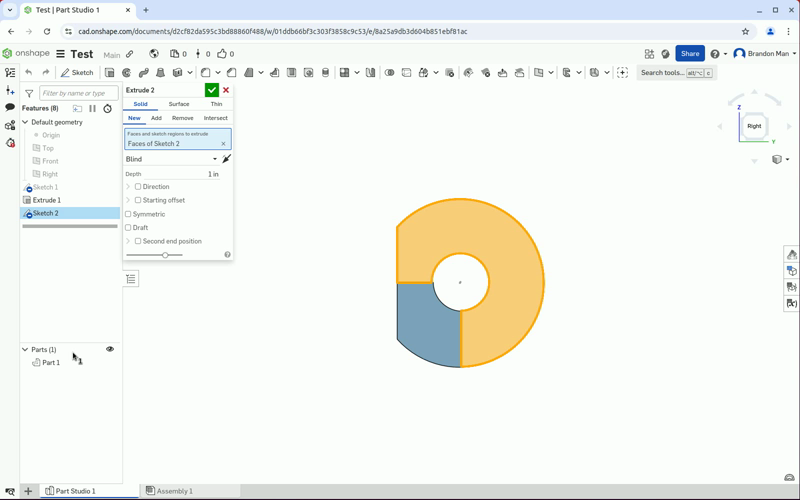
mouse_move(143, 106)
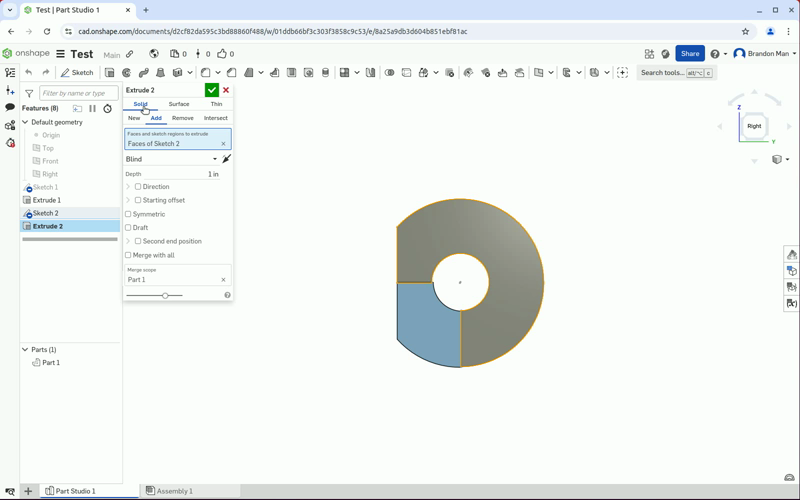
click(143, 106)
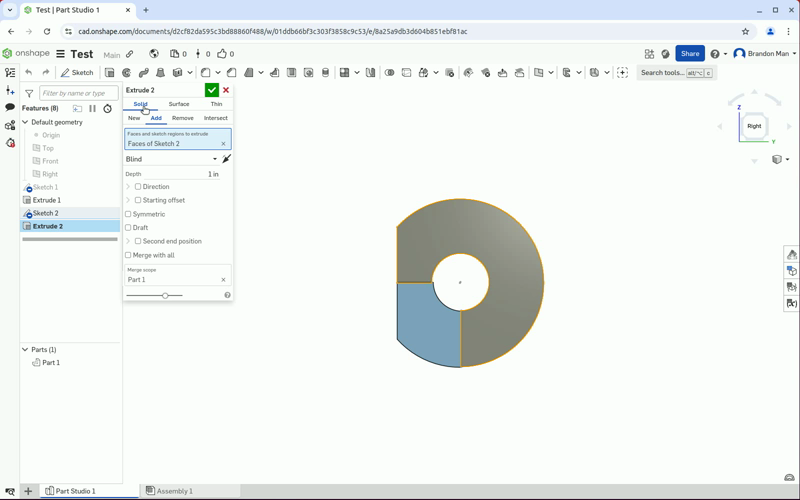
mouse_move(137, 120)
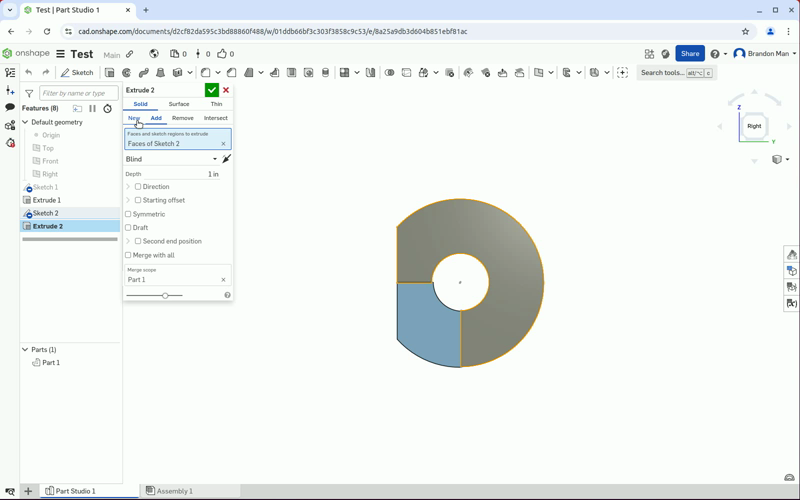
click(137, 120)
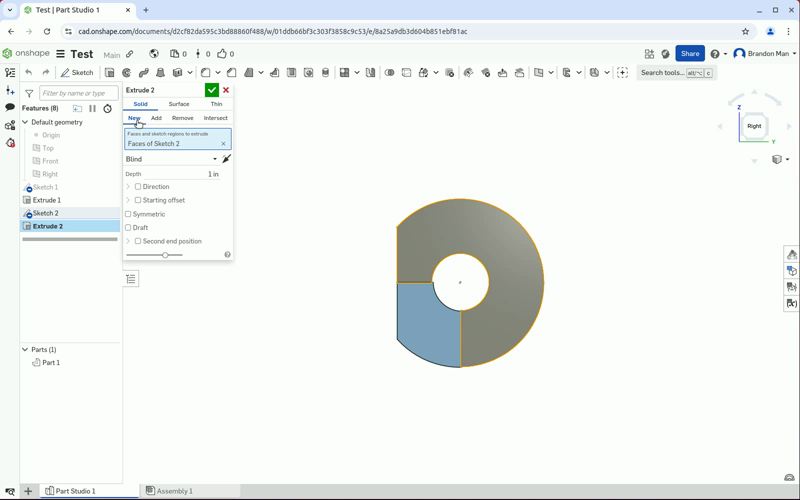
key(tab, 4)
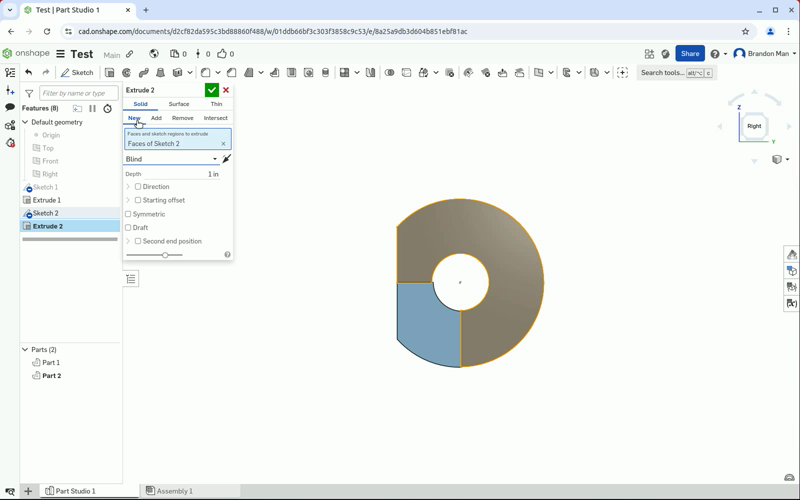
text(23.108)
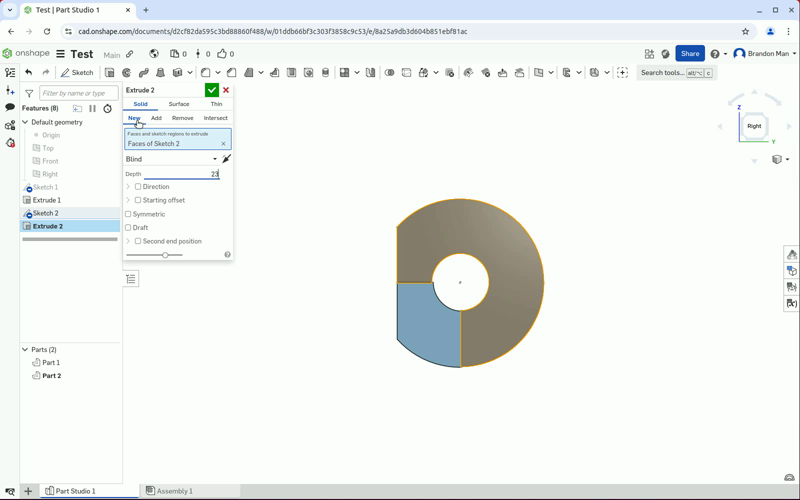
key(enter)
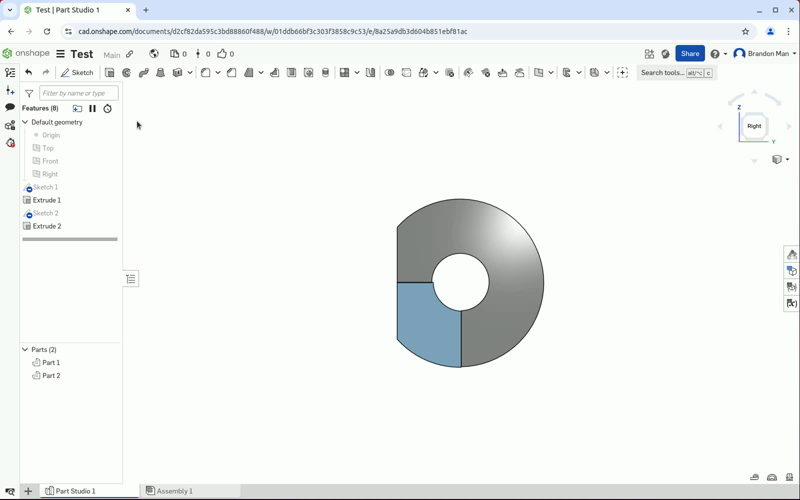
key(shift+h)
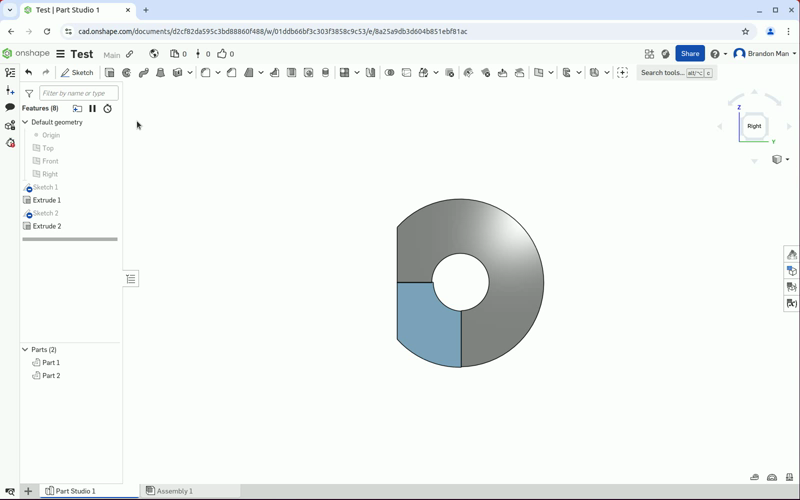
key(shift+h)
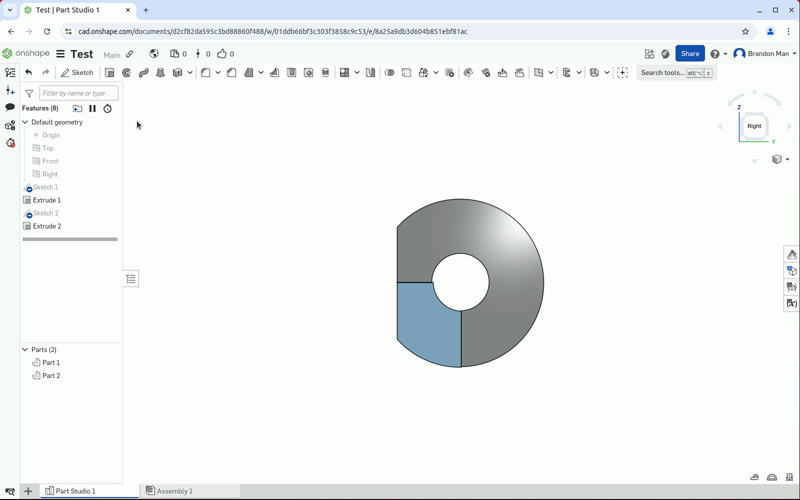
key(shift+7)
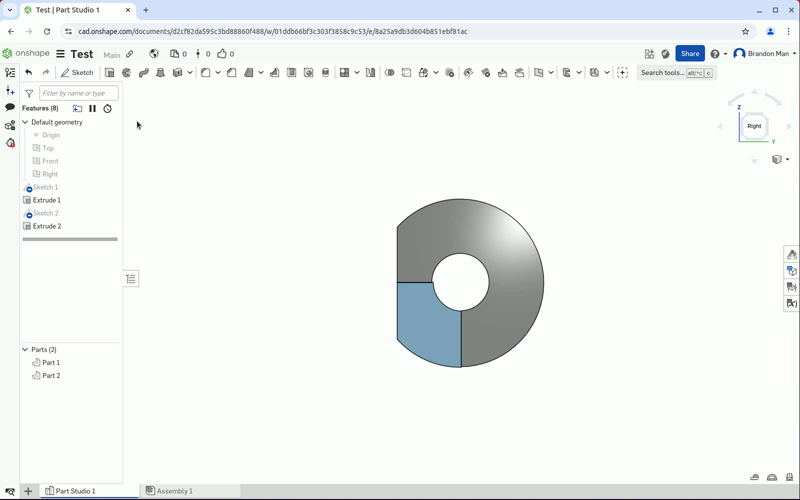
key(right, 2)
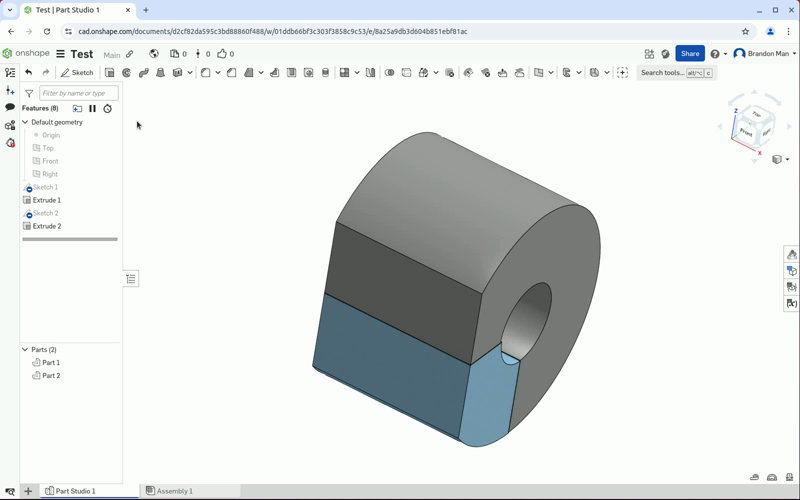
key(down, 2)
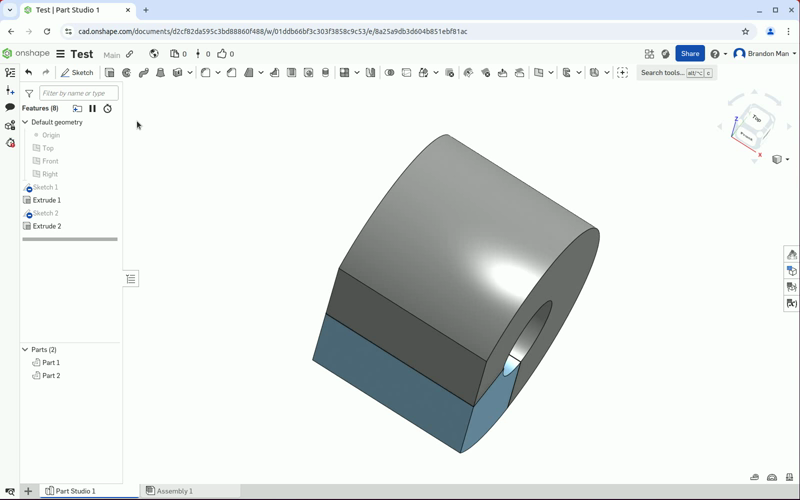
key(up, 2)
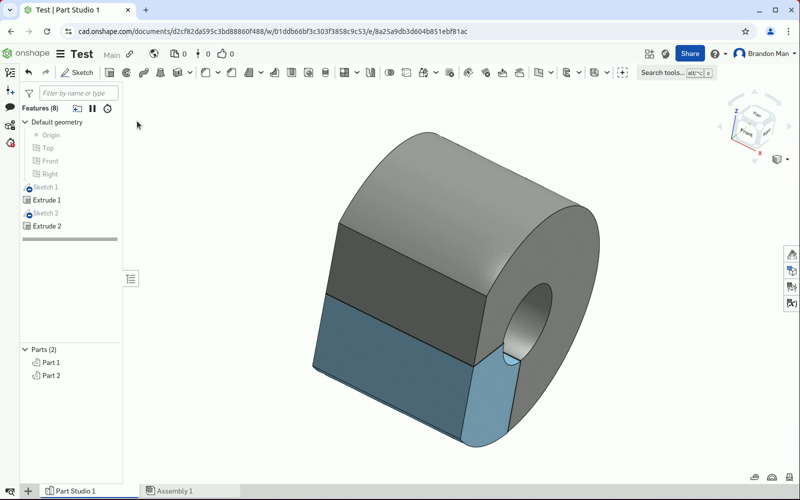
key(left, 2)
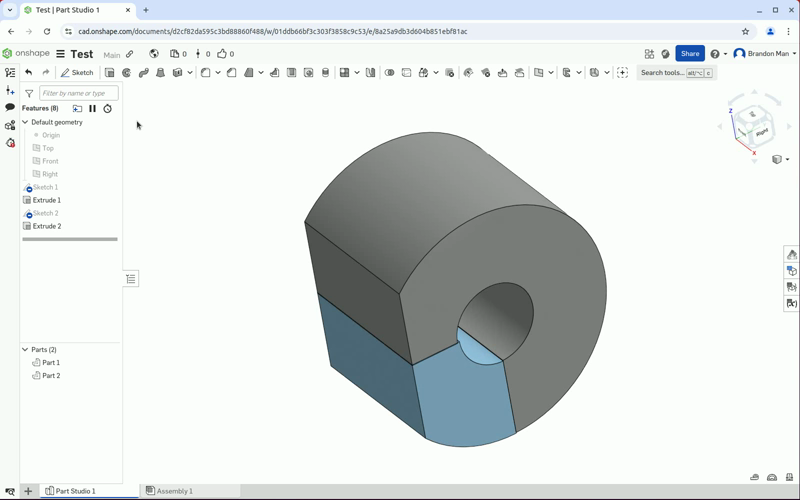
mouse_move(73, 189)
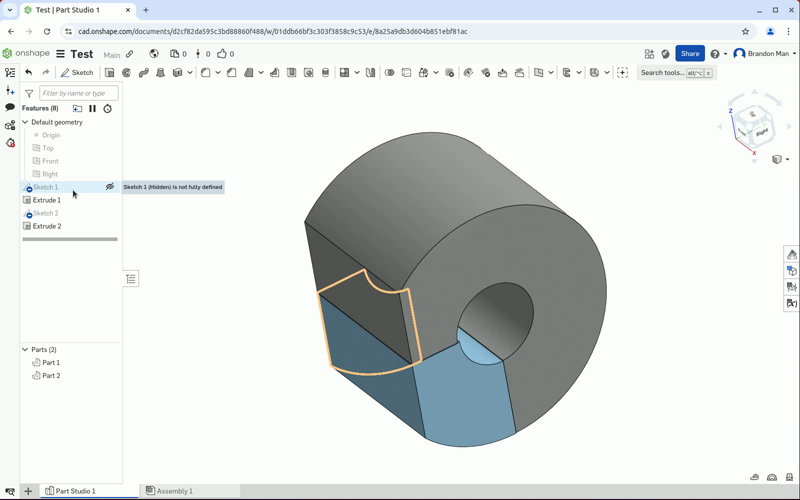
click(73, 189)